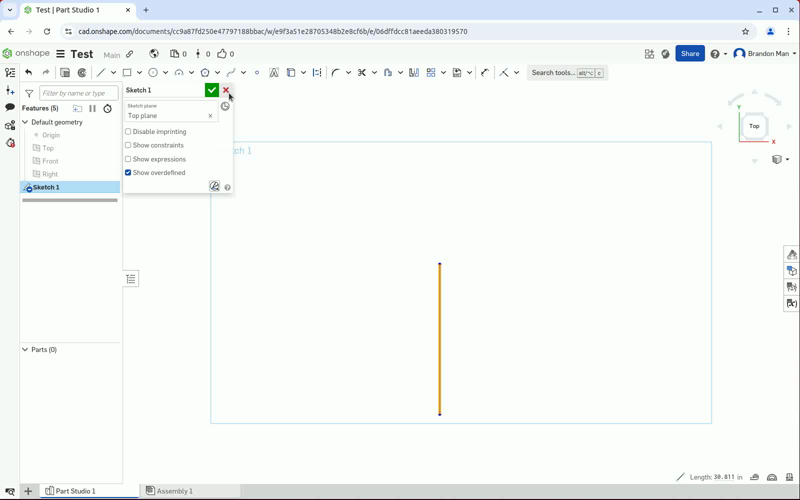
key(shift+h)
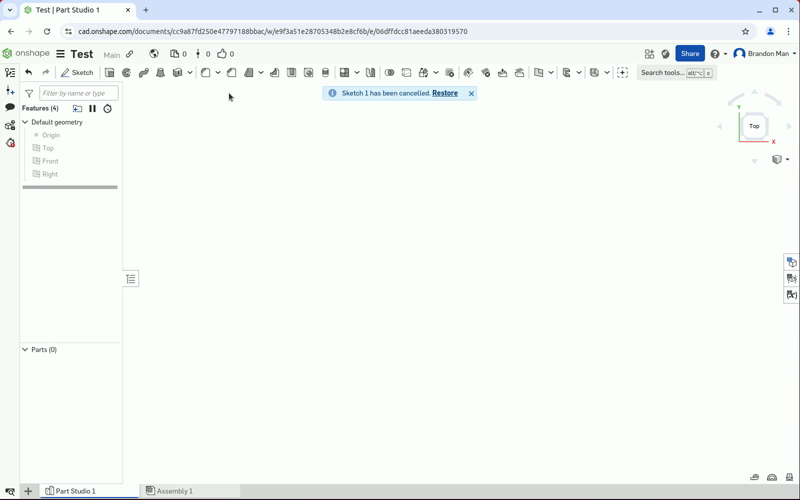
mouse_move(73, 352)
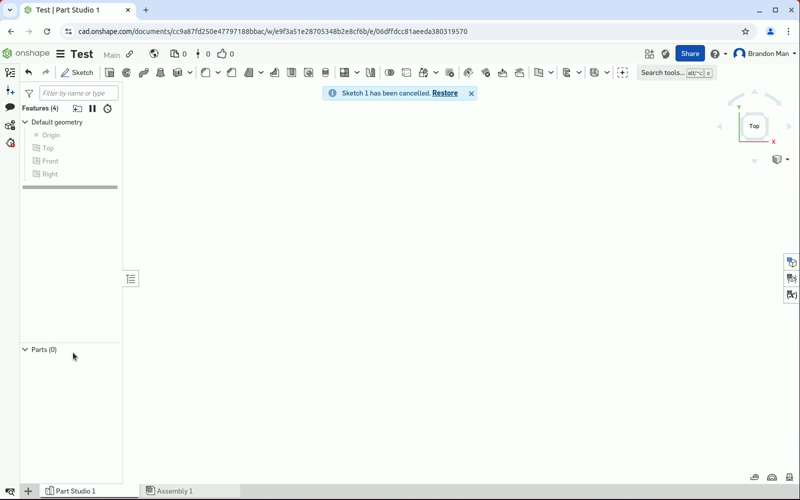
key(y)
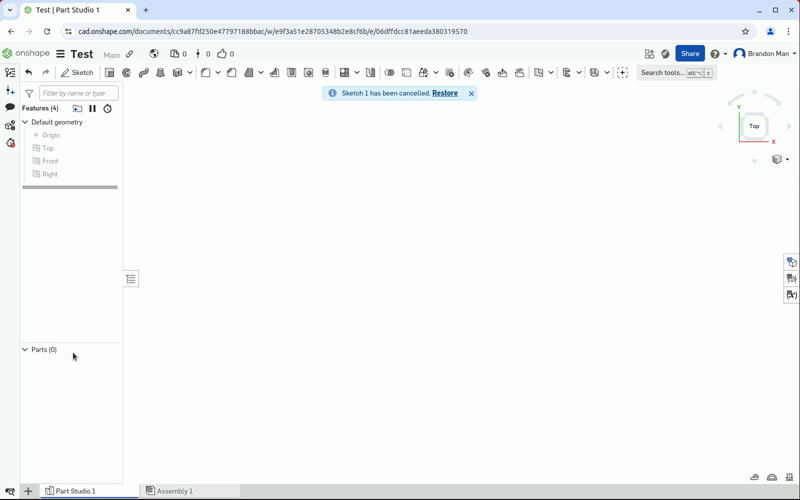
key(shift+p)
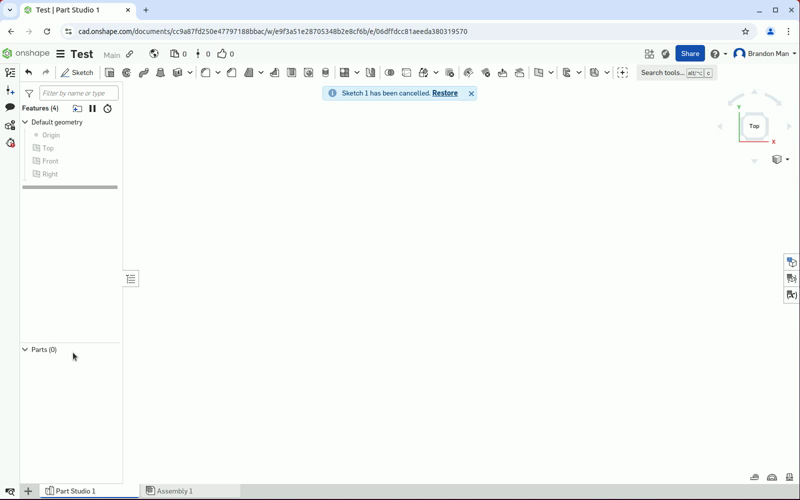
key(space)
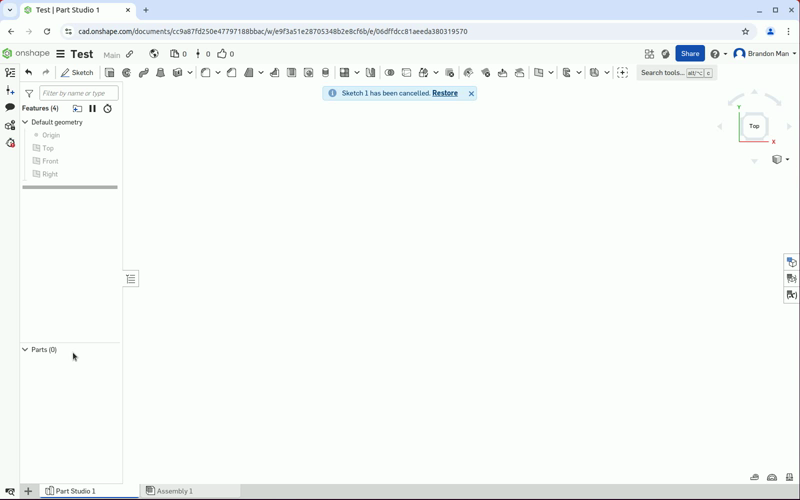
key_down(shift)
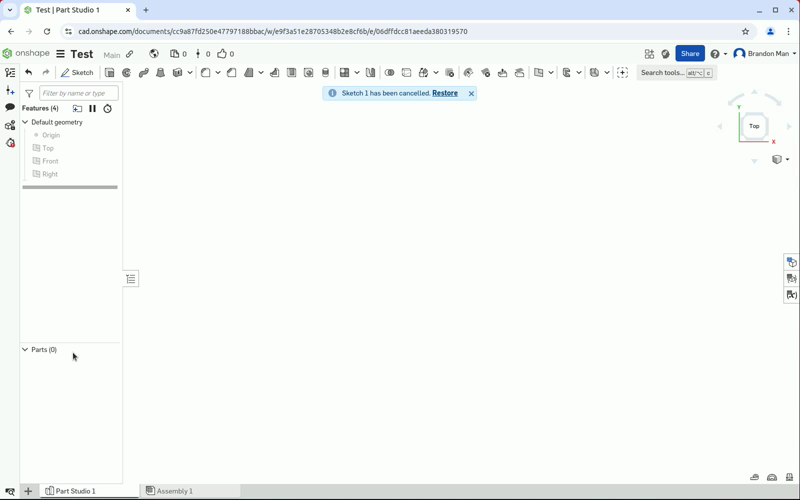
key(up)
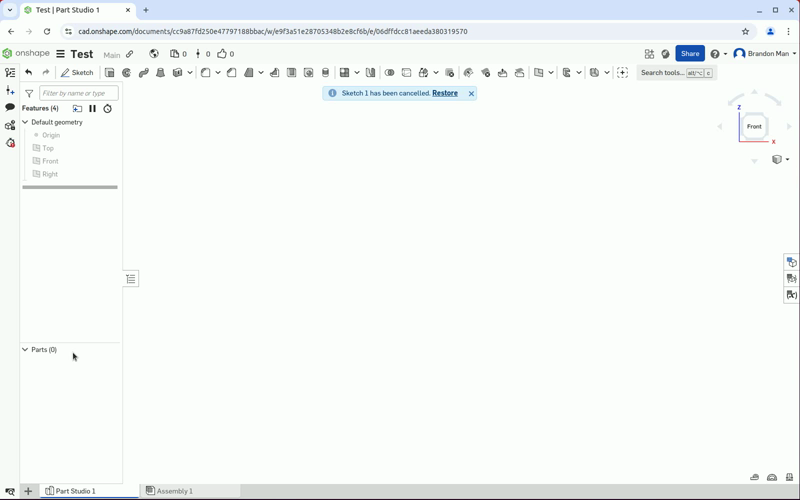
key_up(shift)
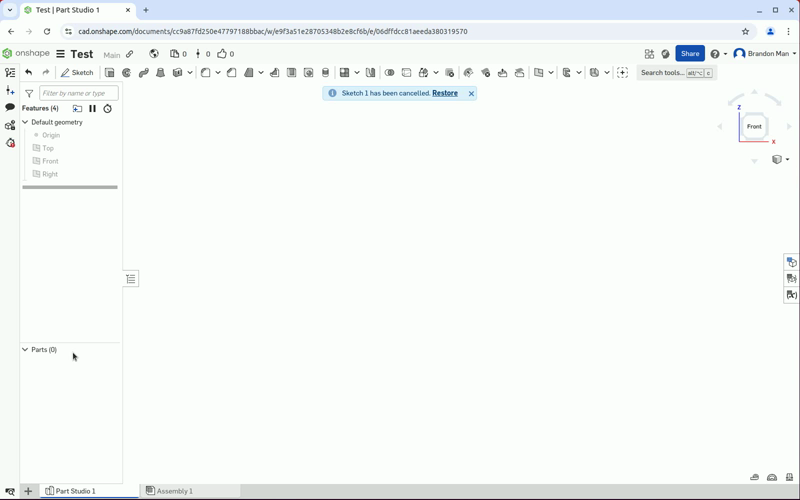
mouse_move(73, 352)
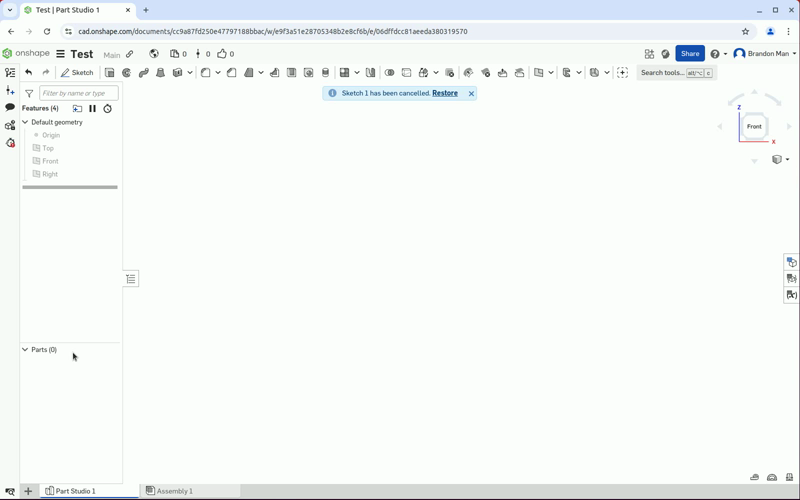
key(shift+y)
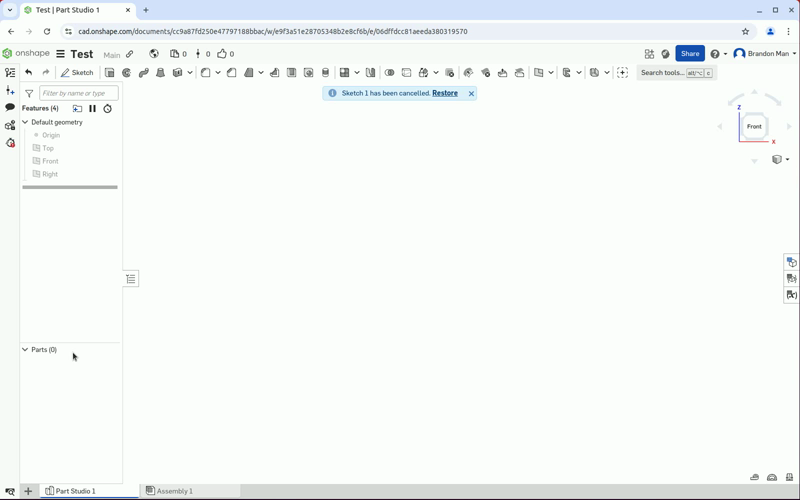
key(shift+s)
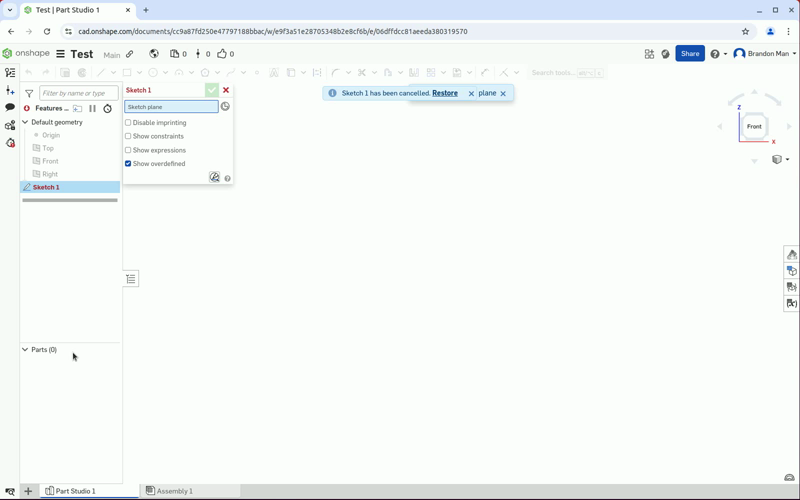
mouse_move(73, 163)
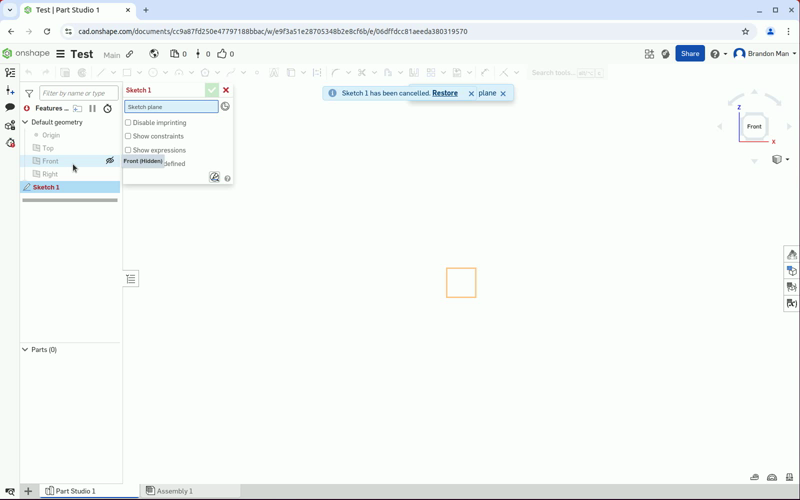
click(73, 163)
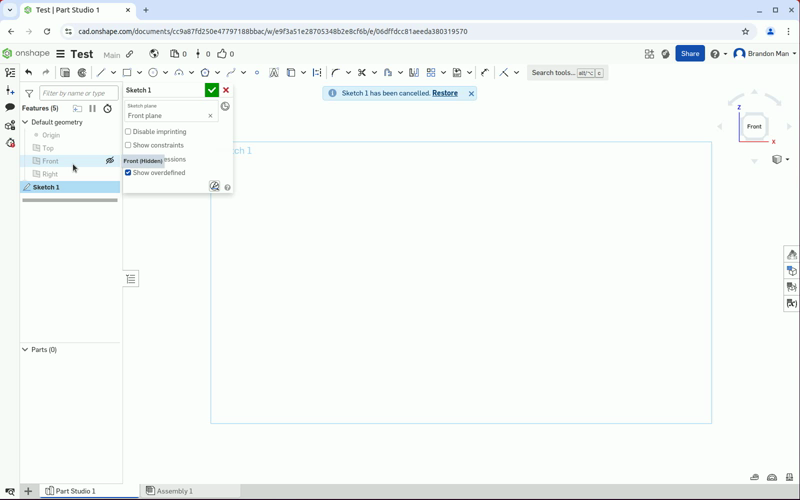
mouse_move(73, 352)
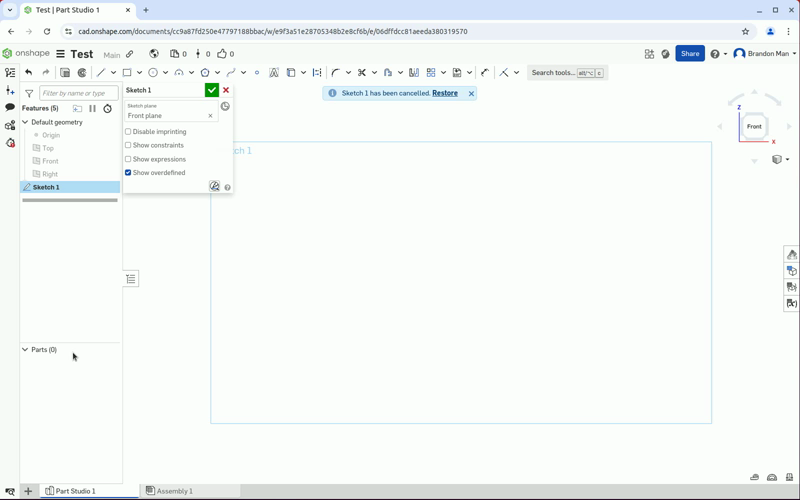
key(y)
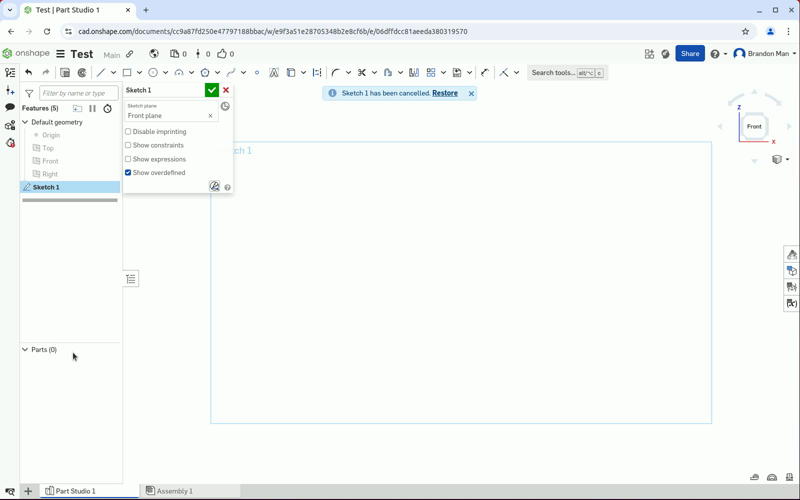
key(c)
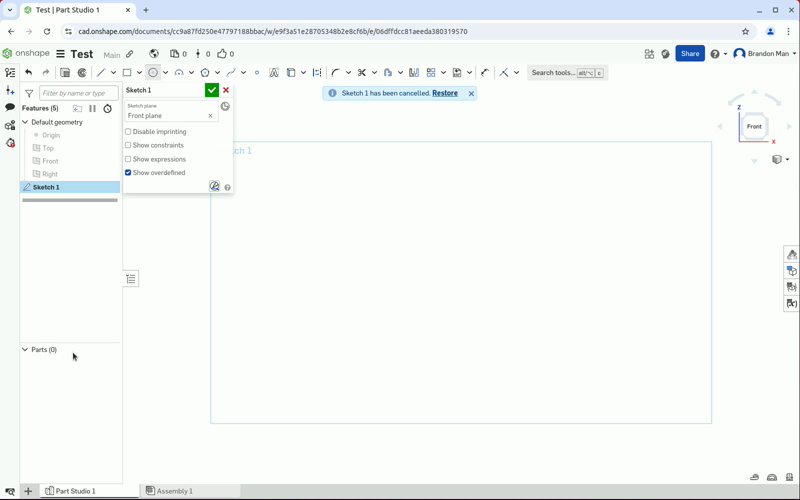
key_down(shift)
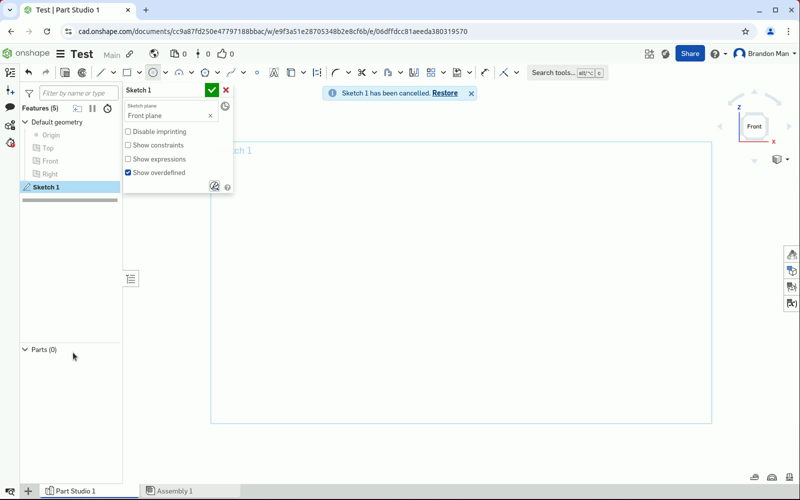
mouse_move(474, 272)
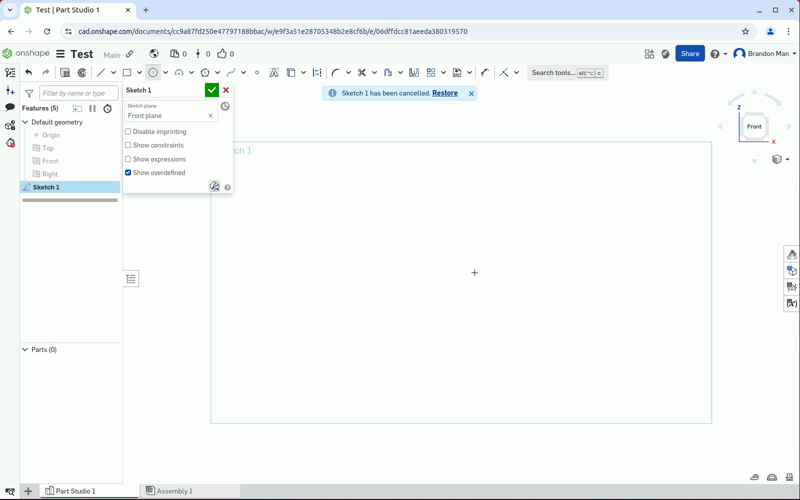
click(474, 272)
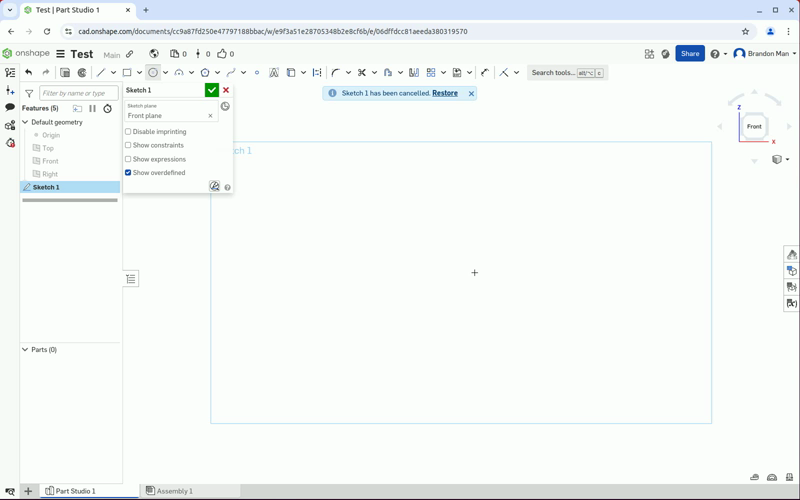
key_up(shift)
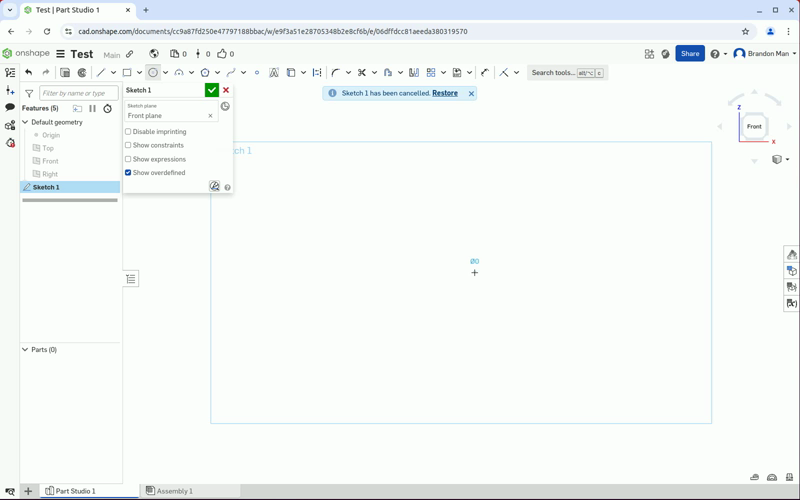
mouse_move(532, 272)
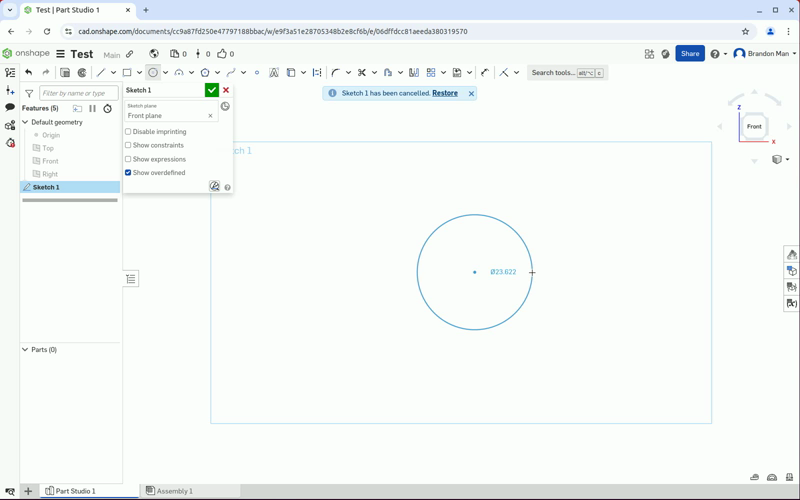
click(532, 272)
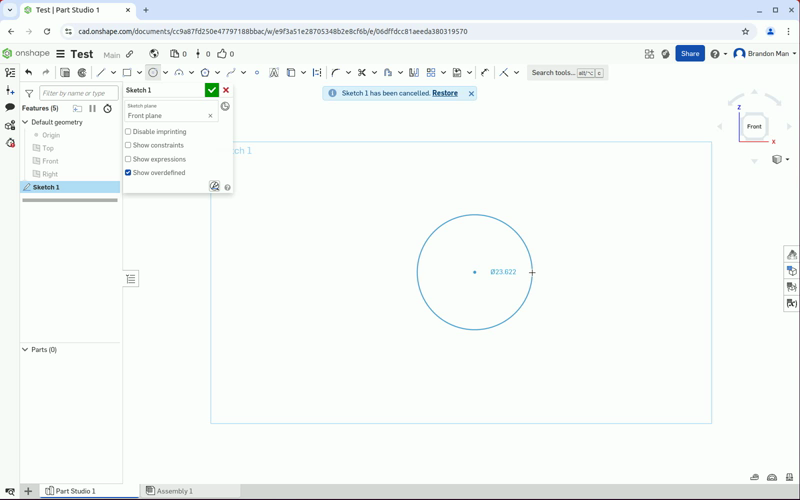
key(esc)
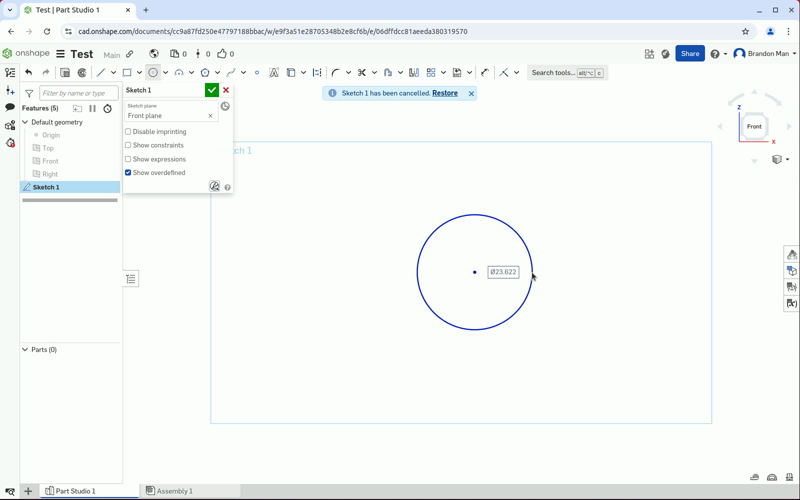
key(c)
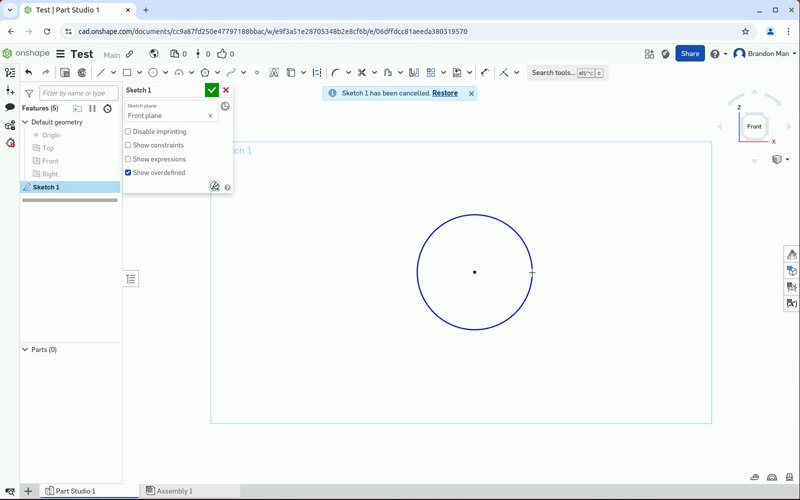
key_down(shift)
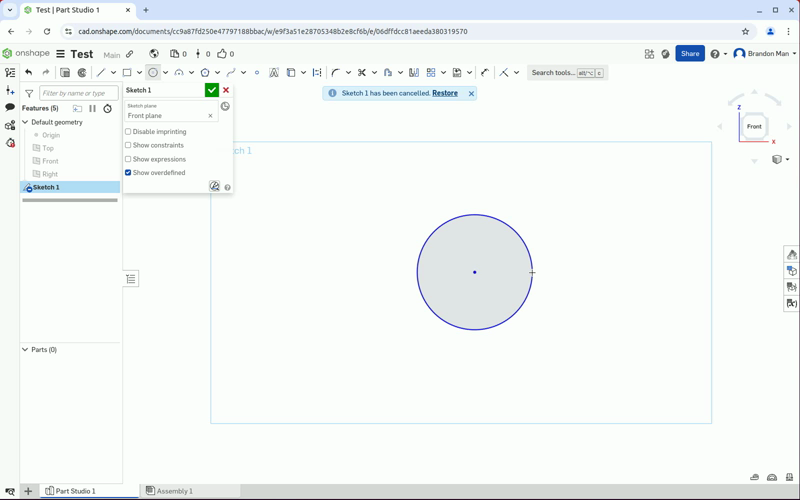
mouse_move(474, 272)
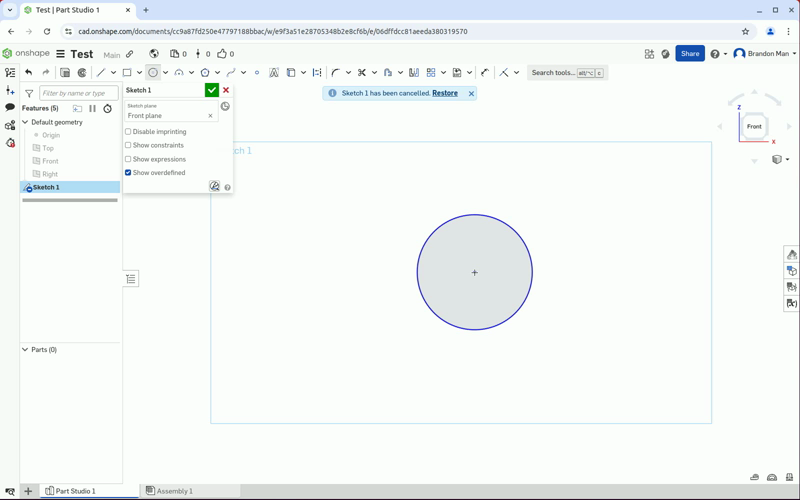
click(474, 272)
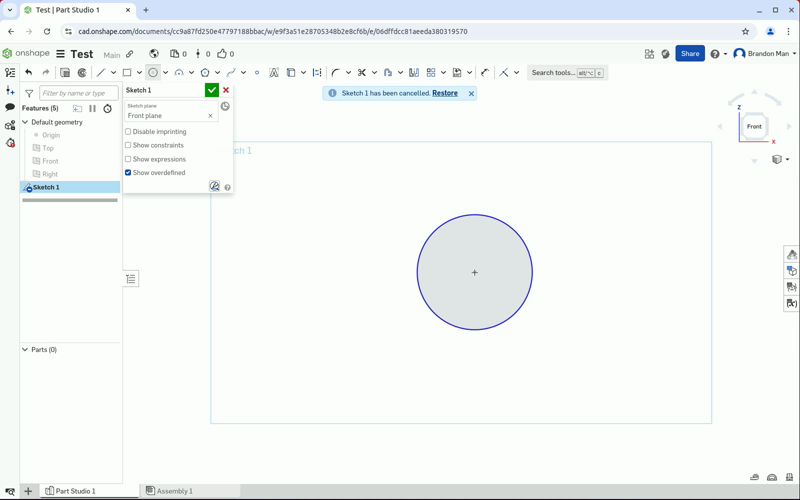
key_up(shift)
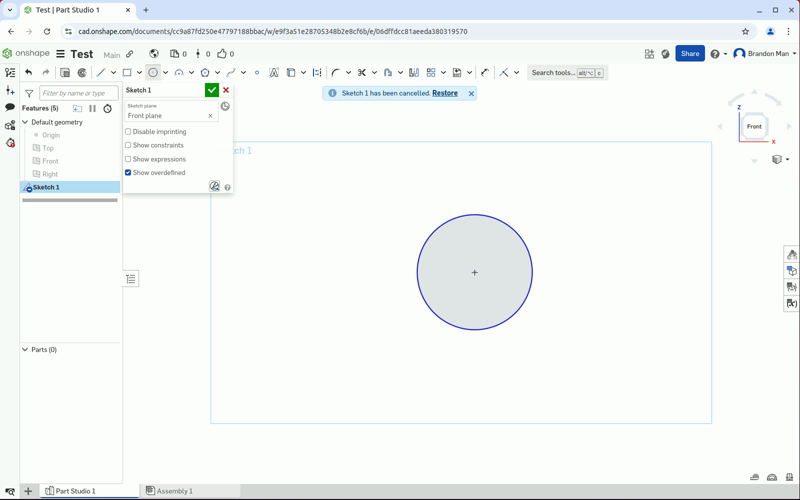
mouse_move(514, 272)
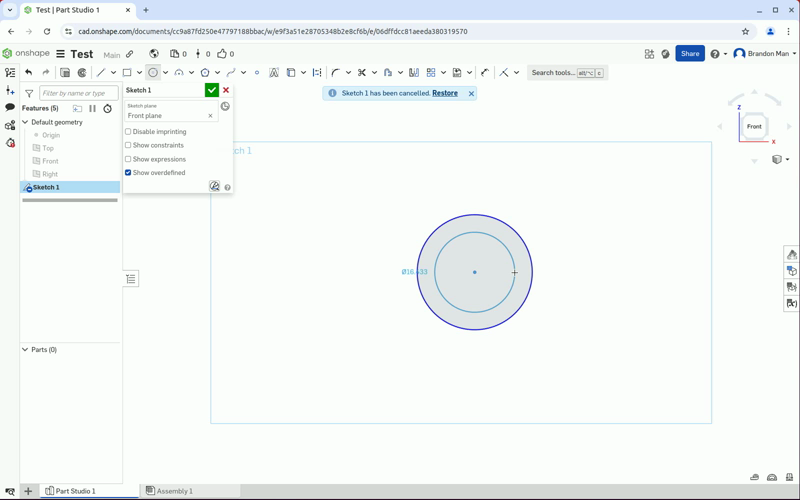
click(514, 272)
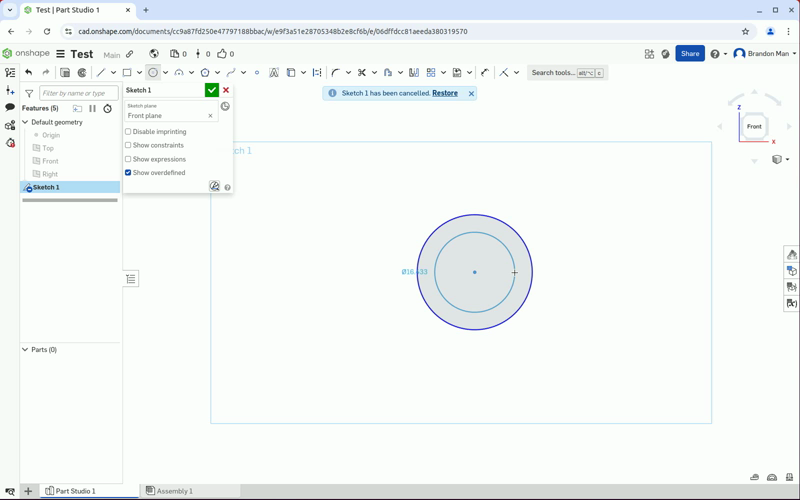
key(esc)
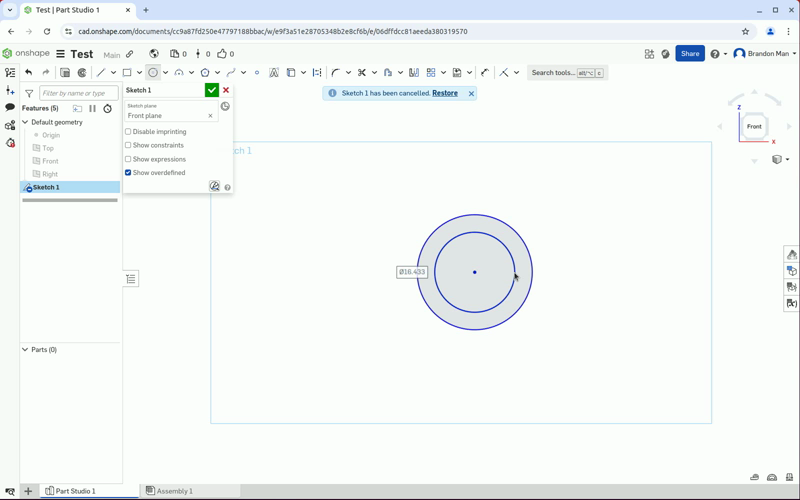
mouse_move(484, 226)
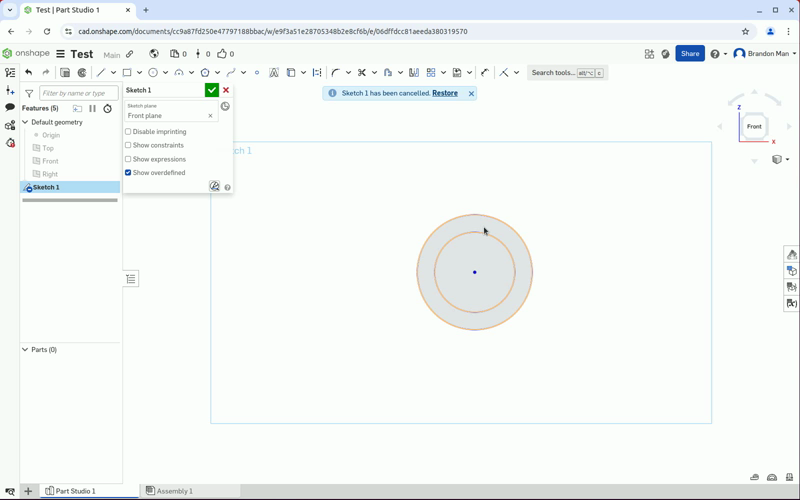
click(484, 226)
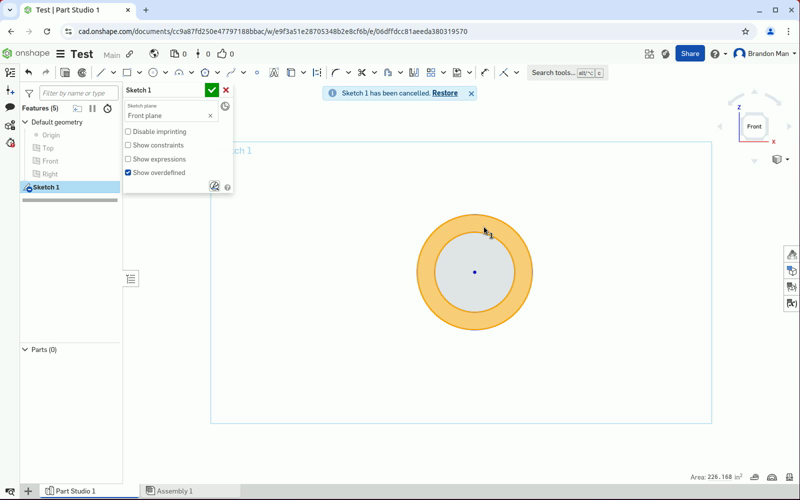
mouse_move(73, 352)
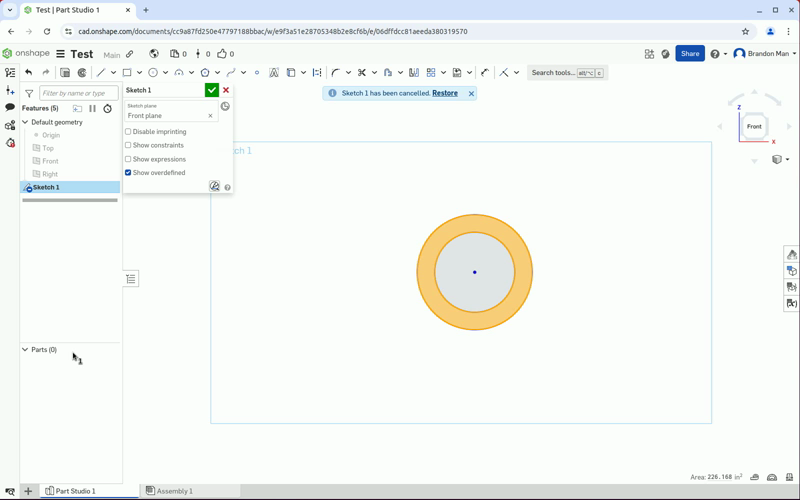
key(shift+y)
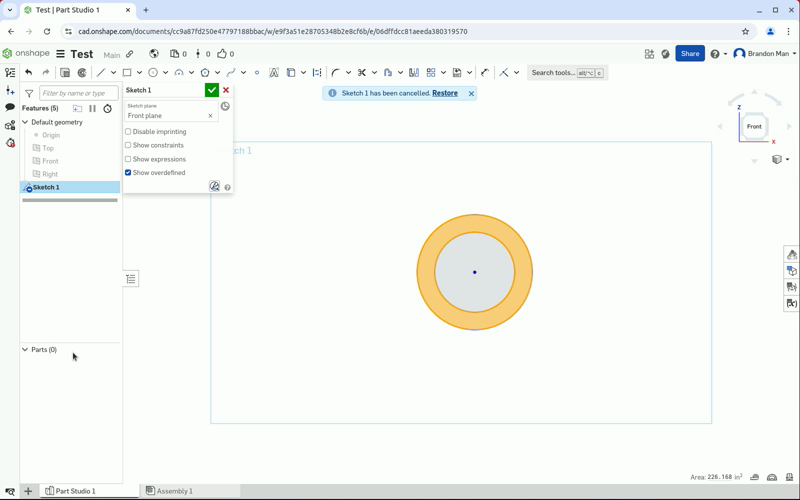
key(shift+e)
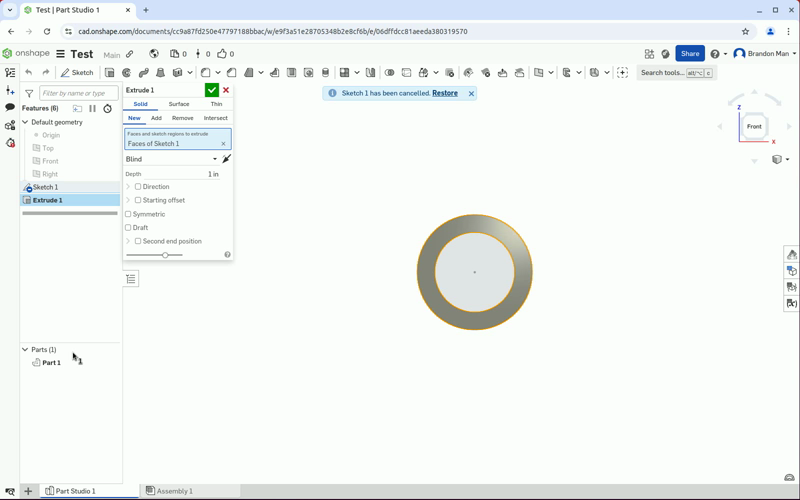
mouse_move(143, 106)
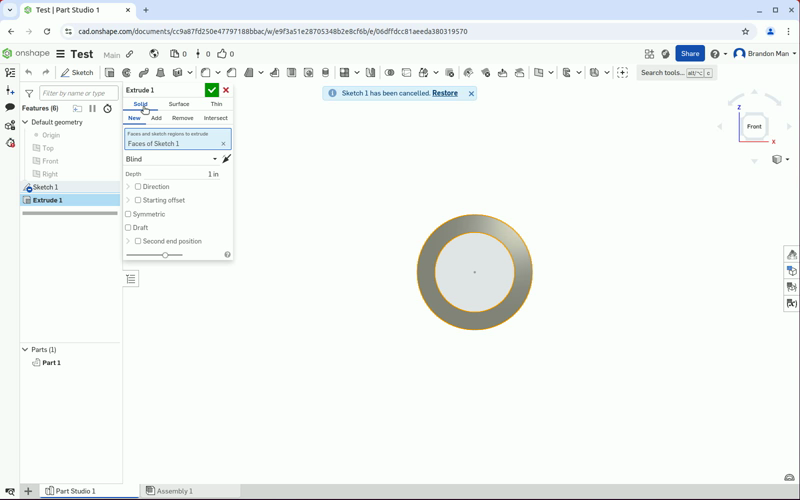
click(143, 106)
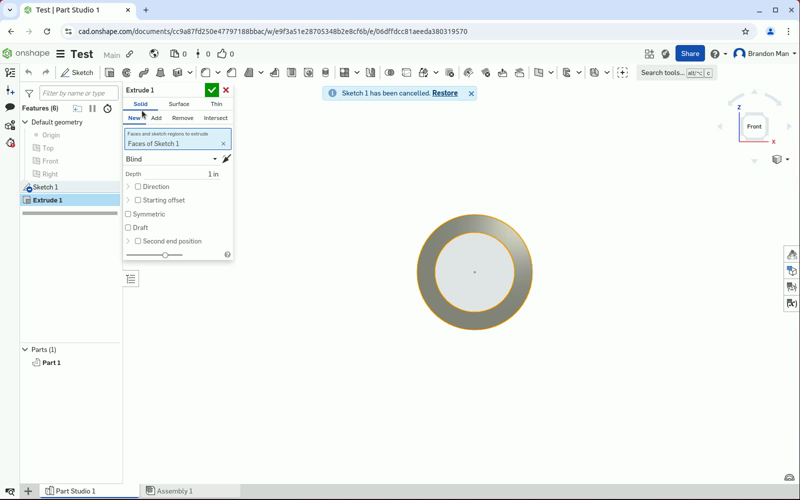
mouse_move(137, 120)
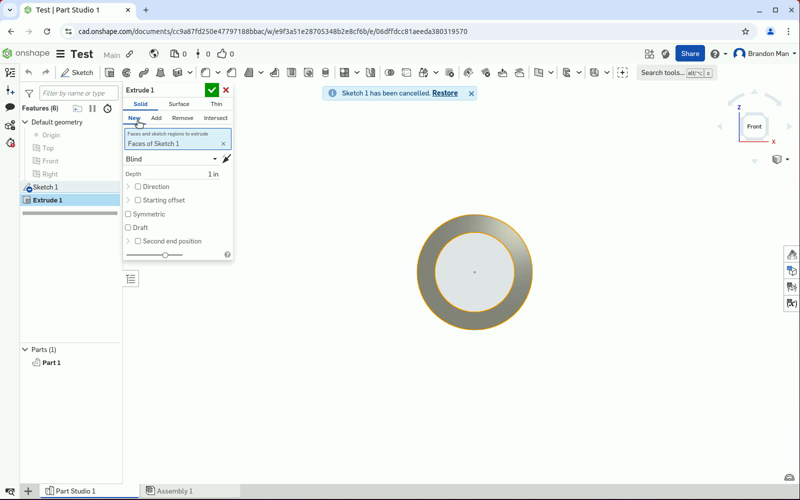
click(137, 120)
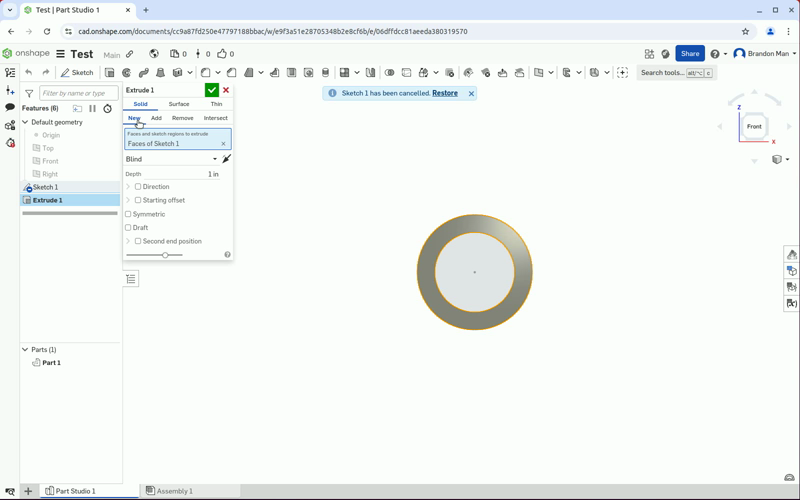
key(tab, 4)
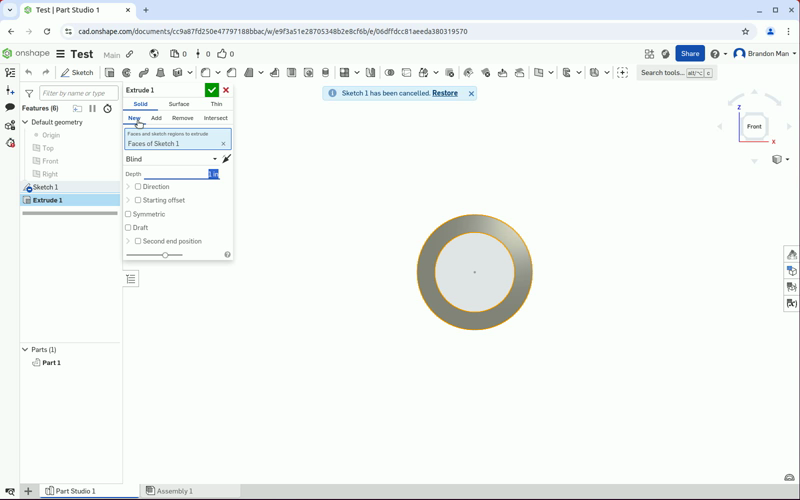
text(15.165)
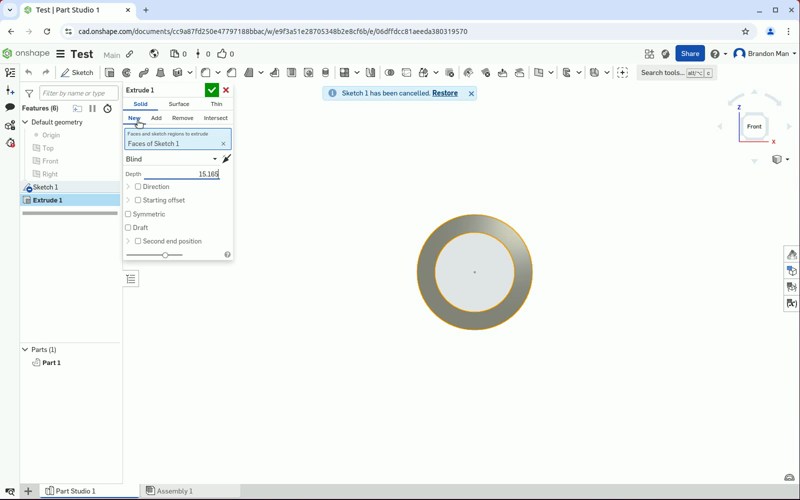
key(enter)
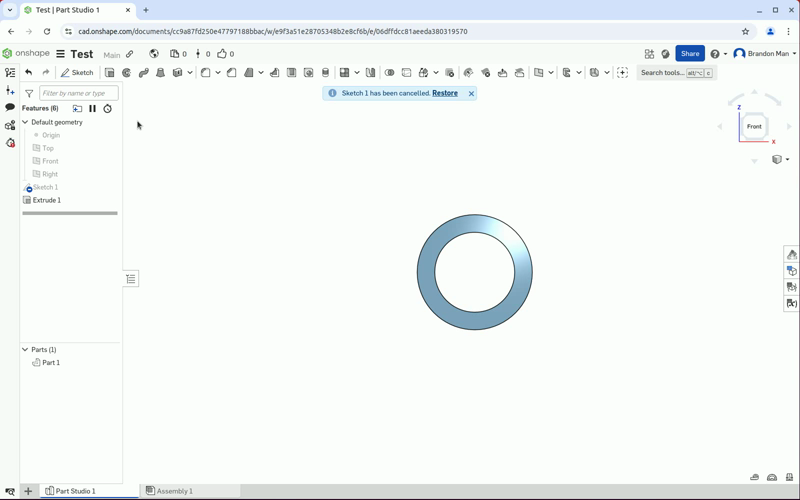
key(shift+h)
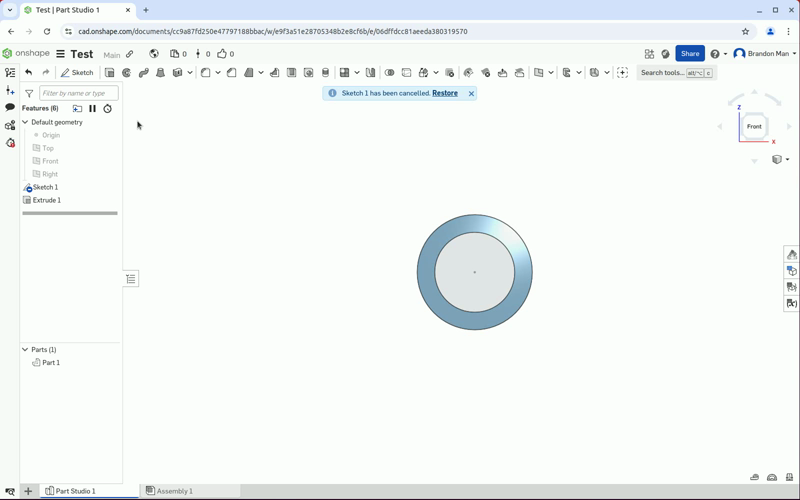
key(shift+h)
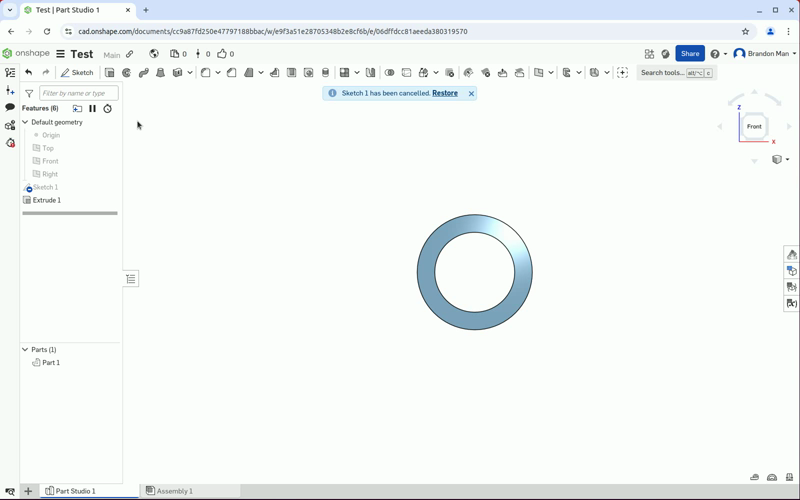
mouse_move(73, 189)
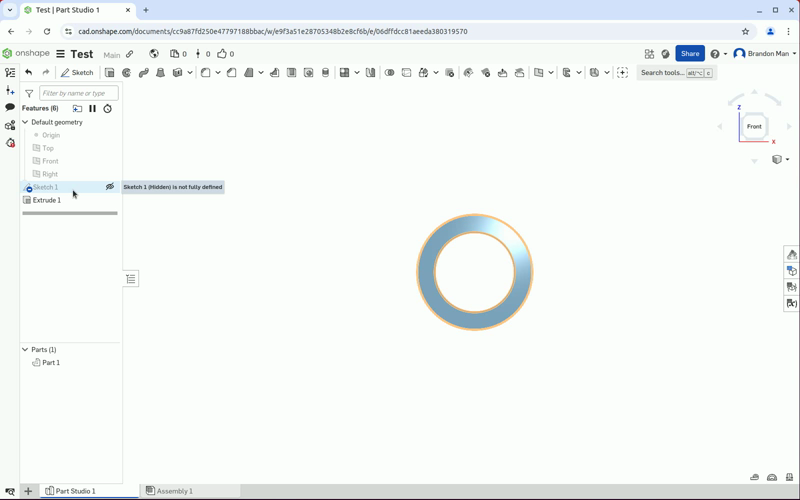
click(73, 189)
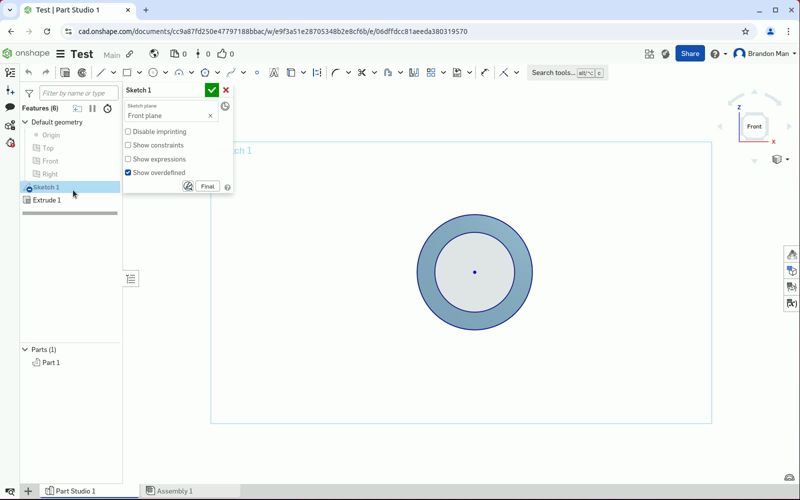
mouse_move(229, 92)
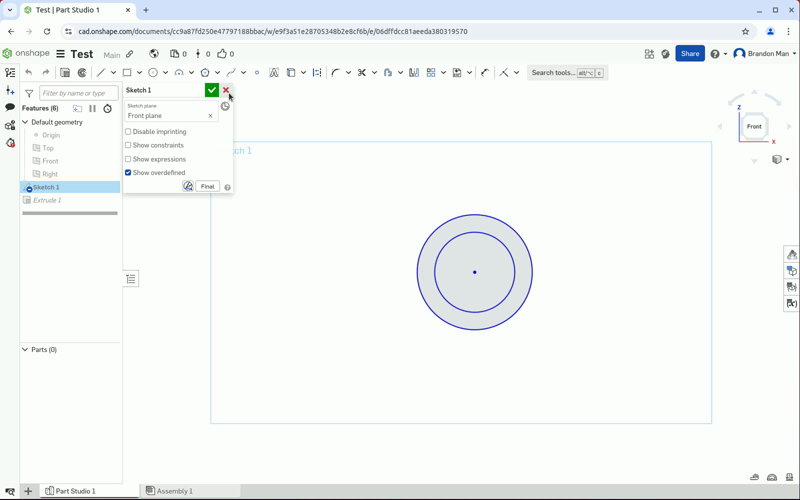
click(229, 92)
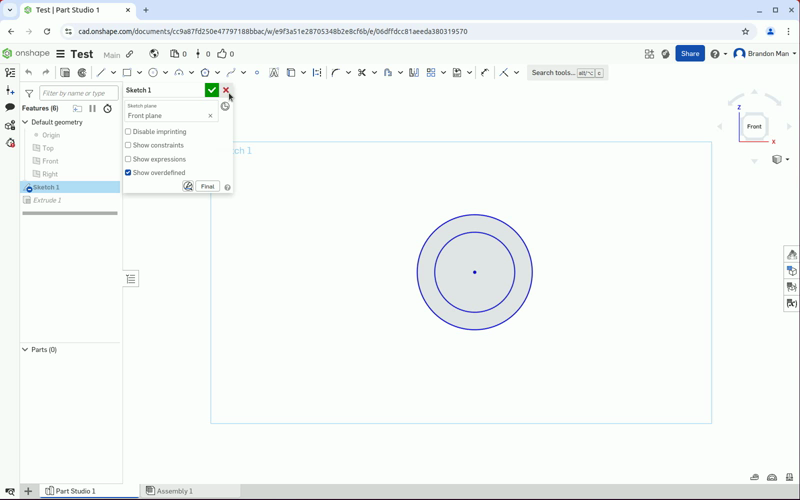
key(shift+s)
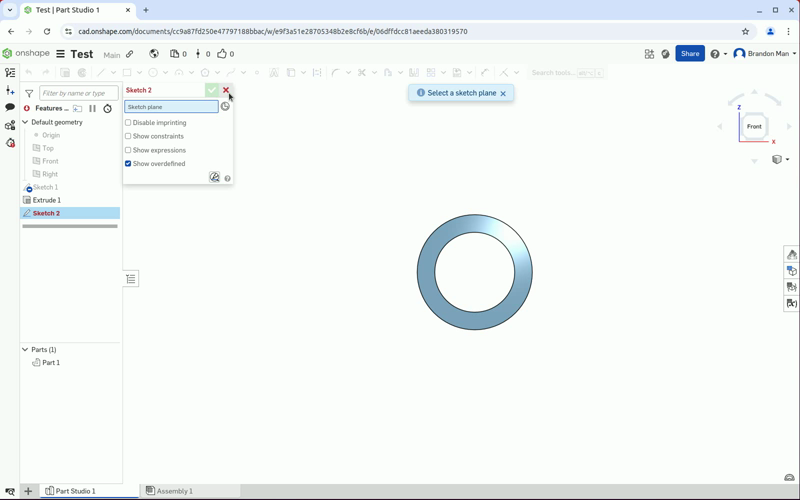
mouse_move(73, 163)
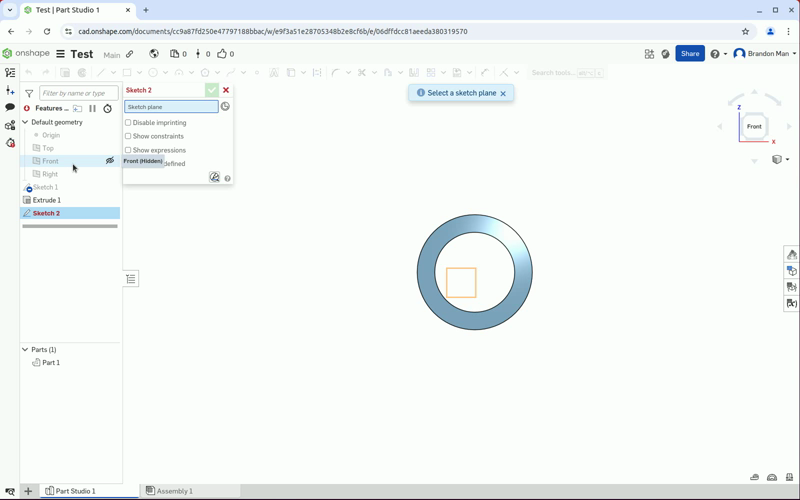
click(73, 163)
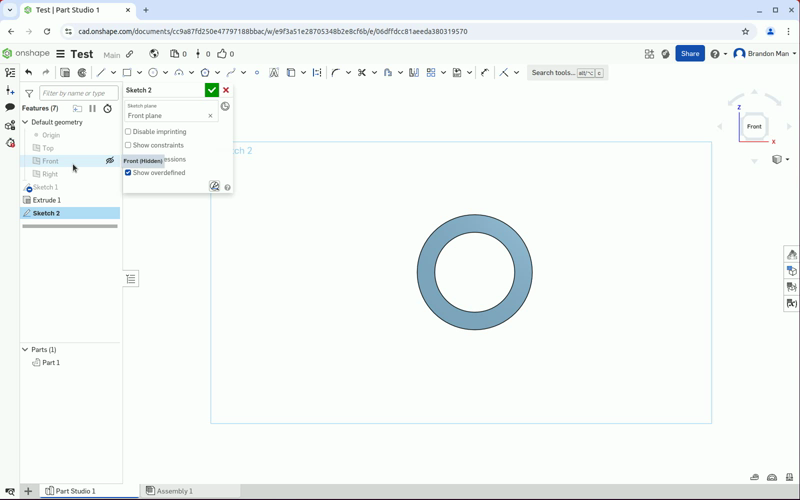
mouse_move(73, 352)
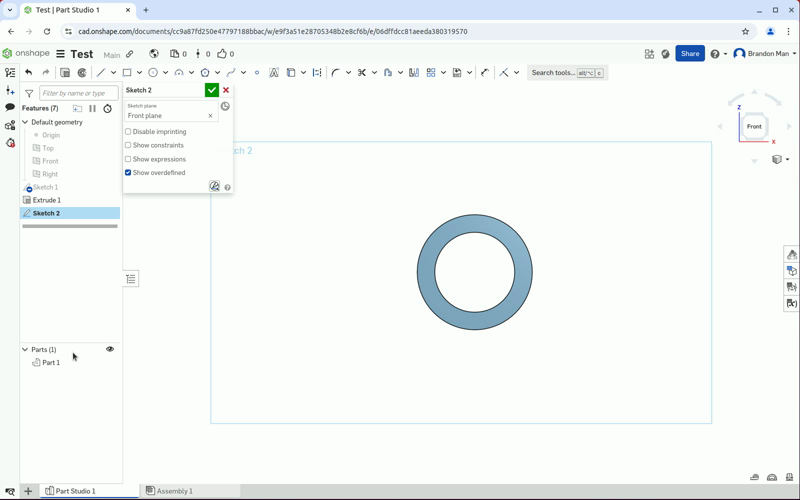
key(y)
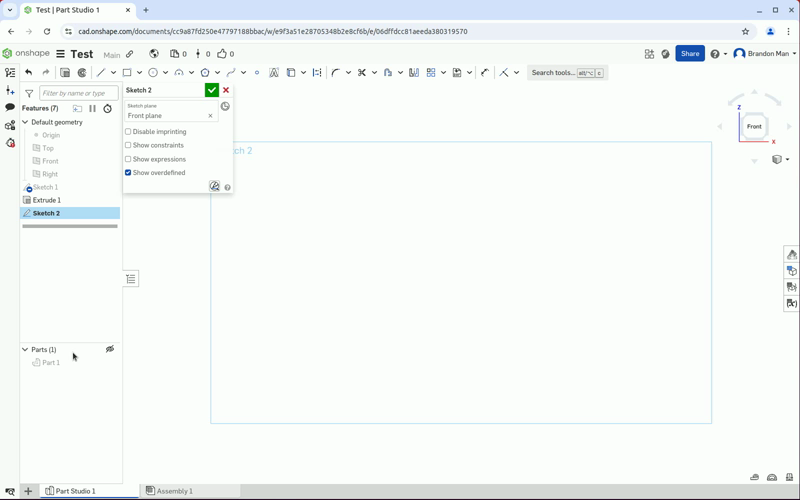
key(l)
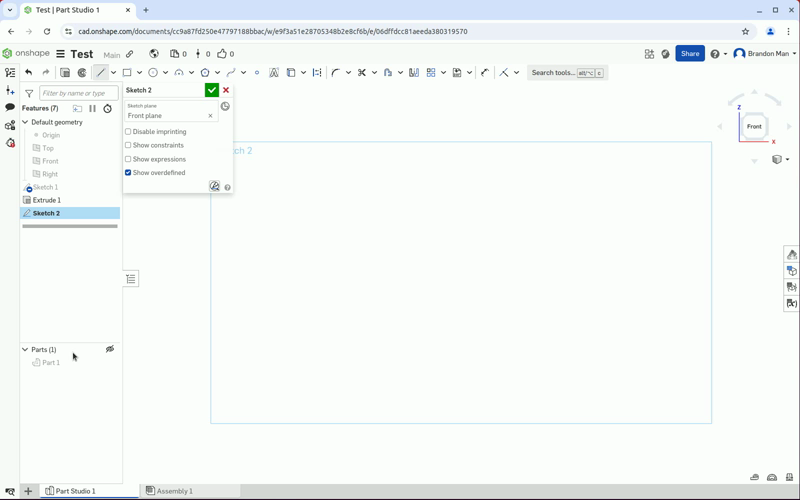
key_down(shift)
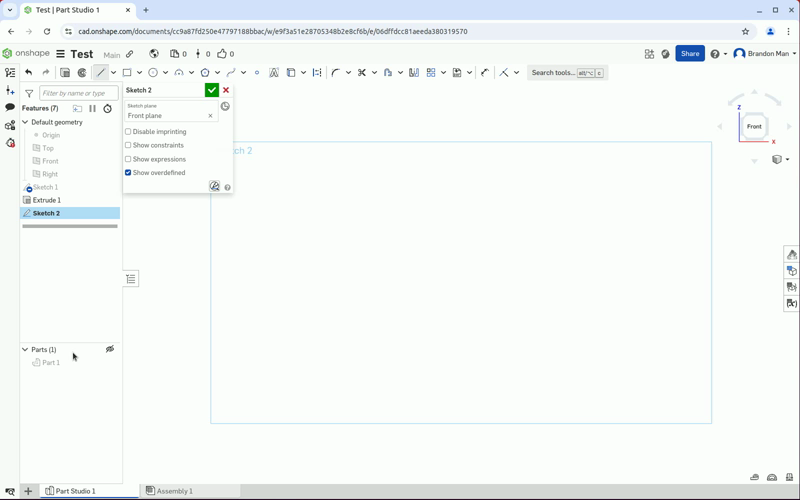
mouse_move(376, 357)
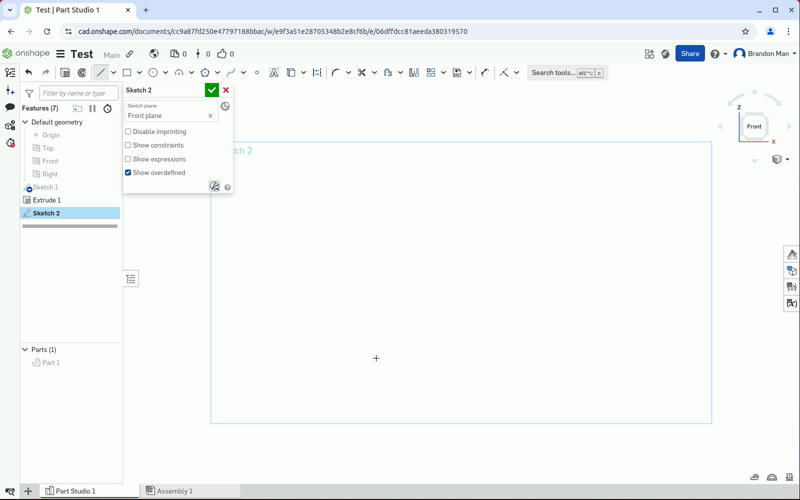
click(376, 357)
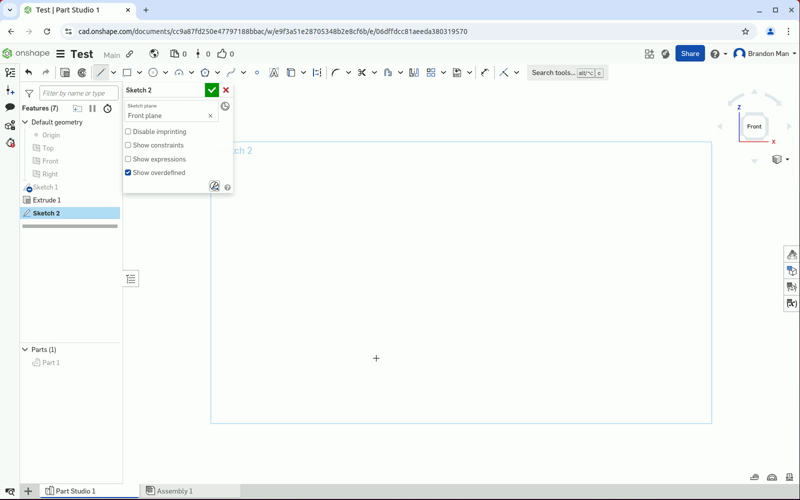
key_up(shift)
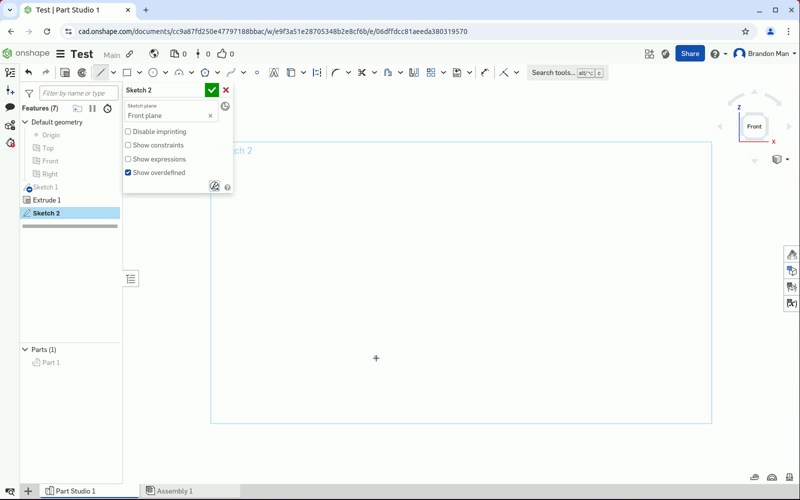
key_down(shift)
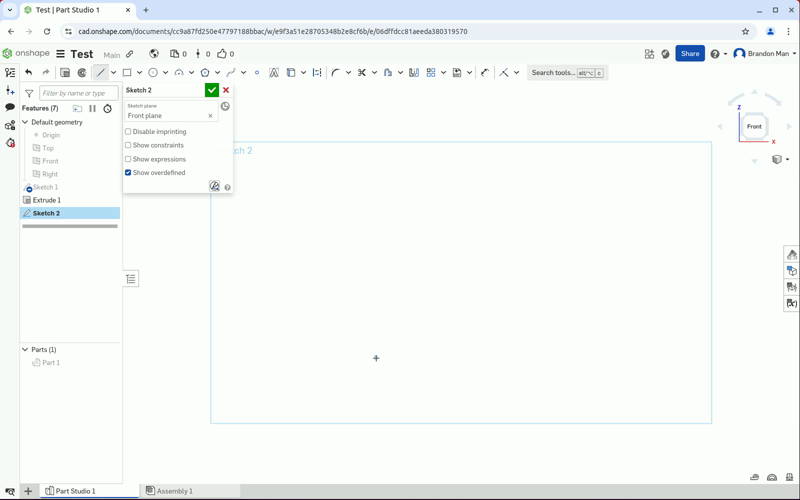
mouse_move(572, 357)
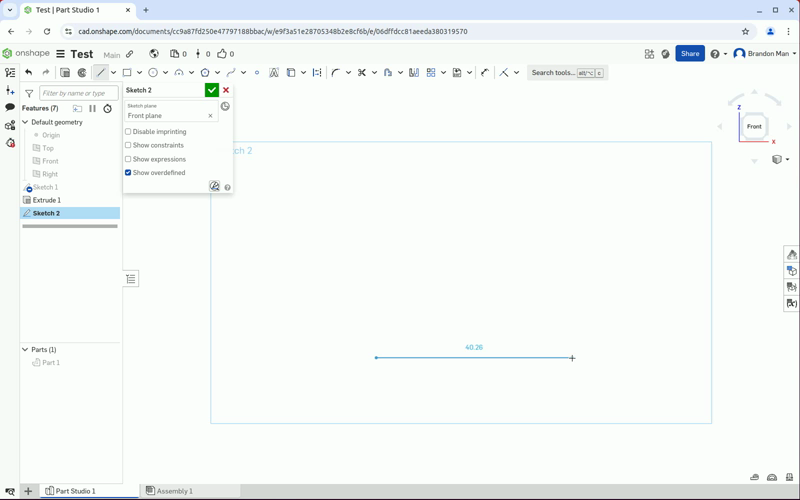
click(572, 357)
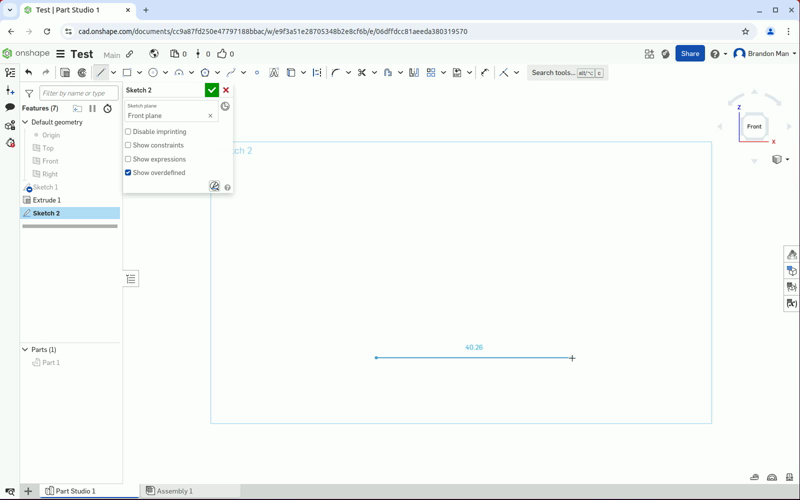
key_up(shift)
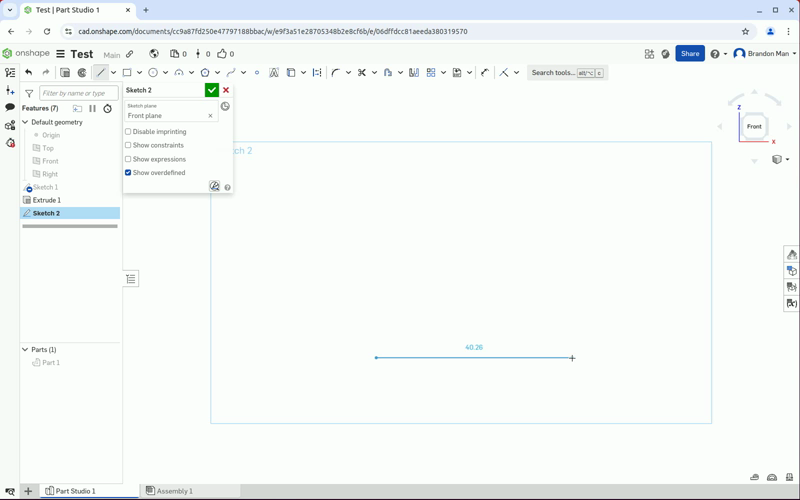
key_down(shift)
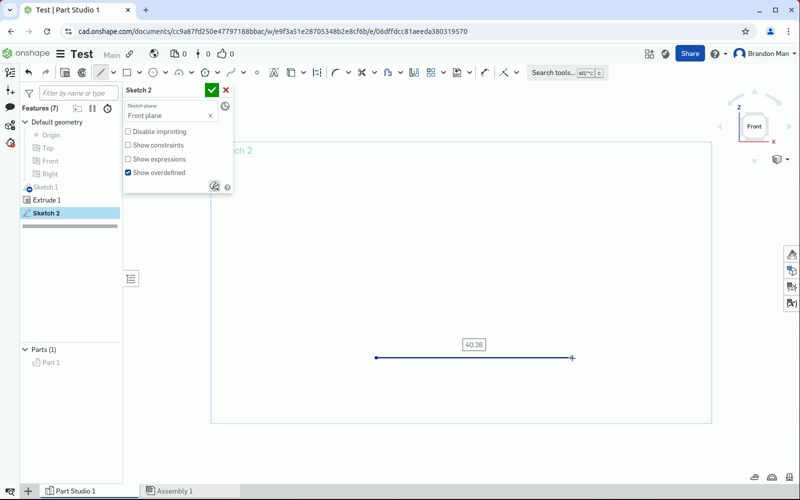
mouse_move(572, 172)
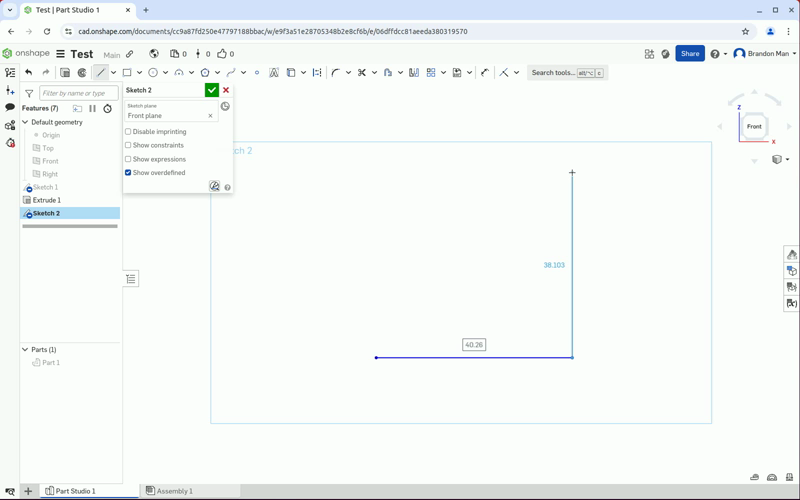
click(572, 172)
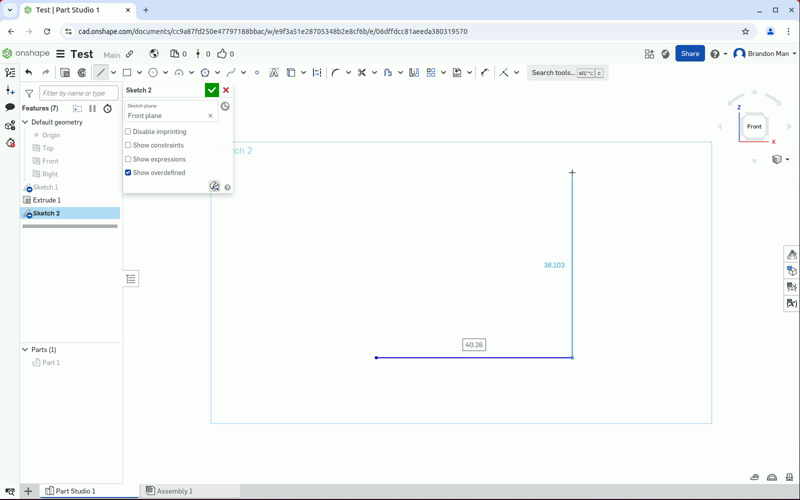
key_up(shift)
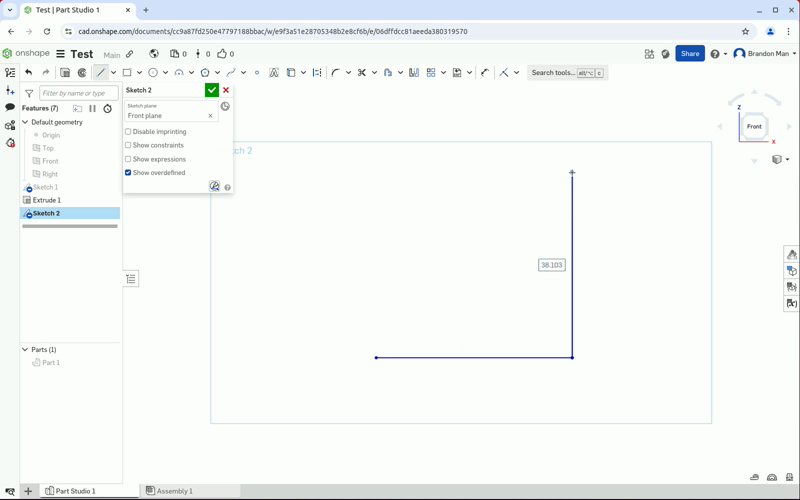
key_down(shift)
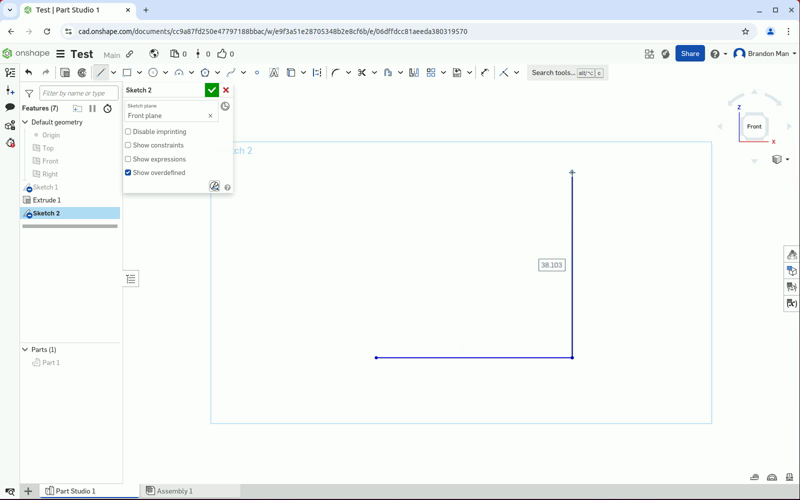
mouse_move(376, 172)
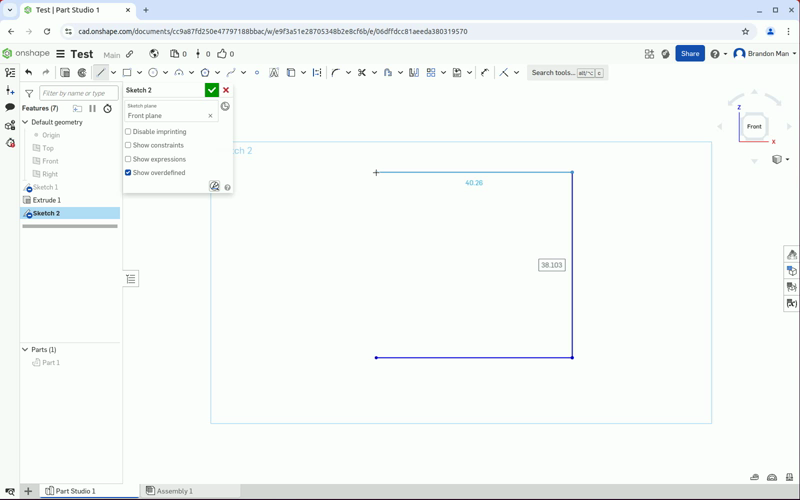
click(376, 172)
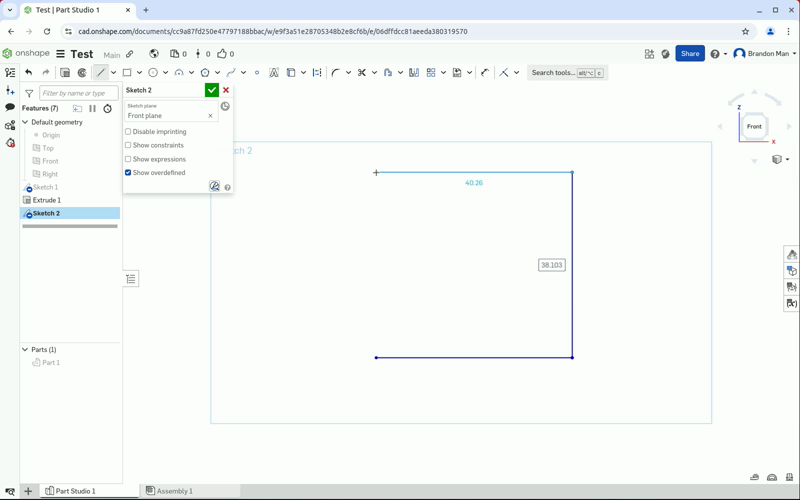
key_up(shift)
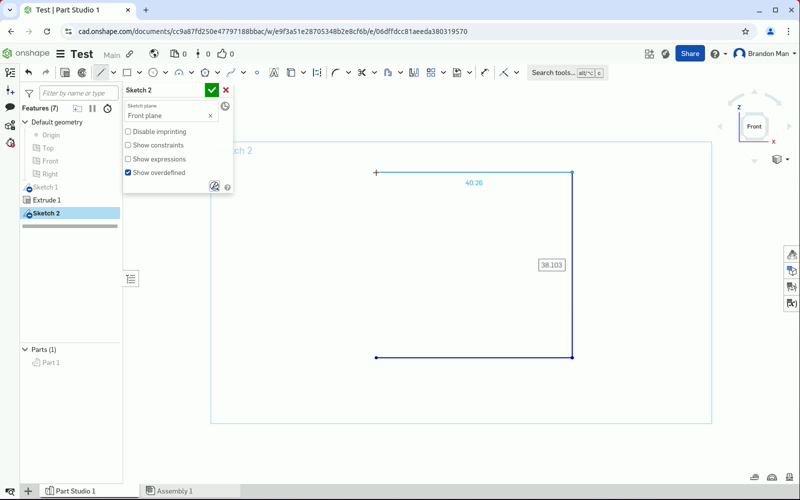
key_down(shift)
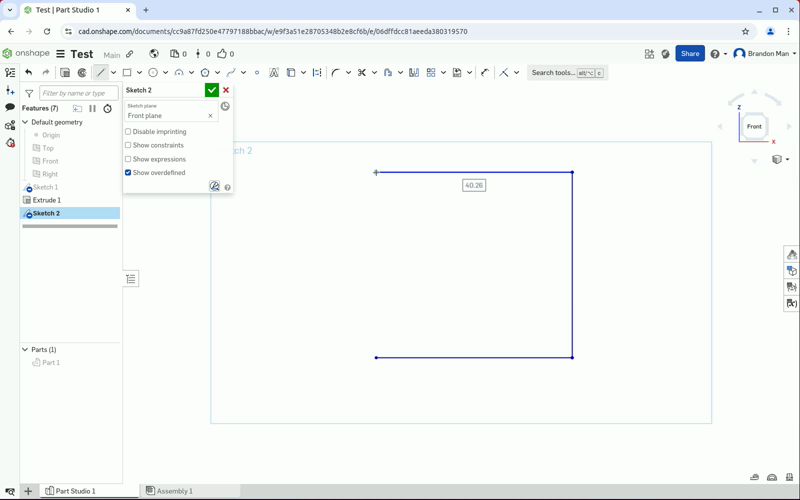
mouse_move(376, 357)
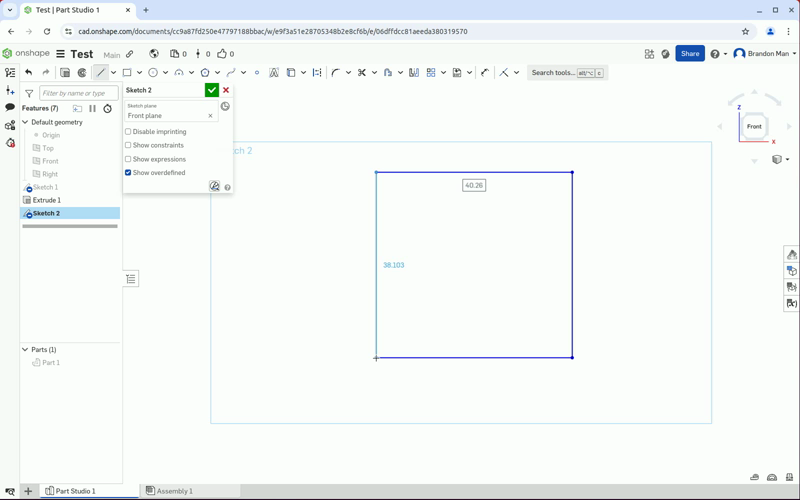
key_up(shift)
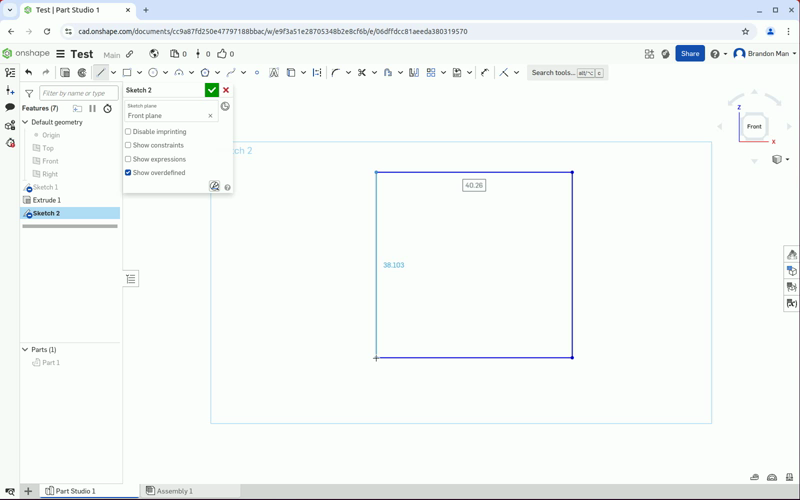
click(376, 357)
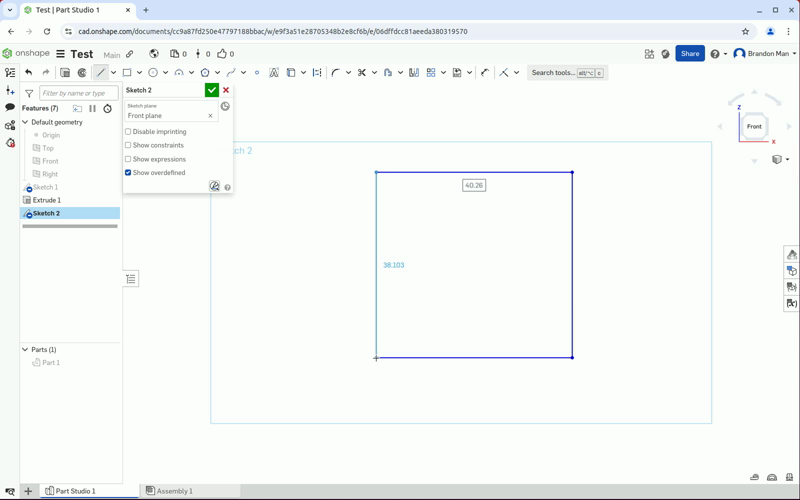
key(esc)
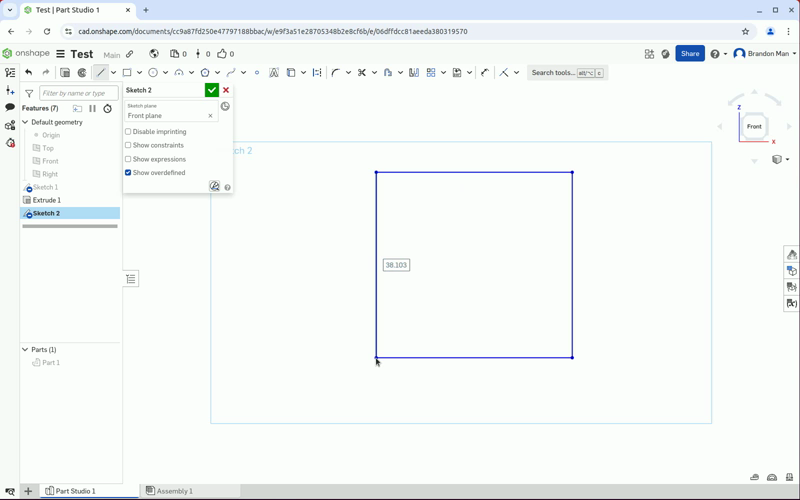
key(c)
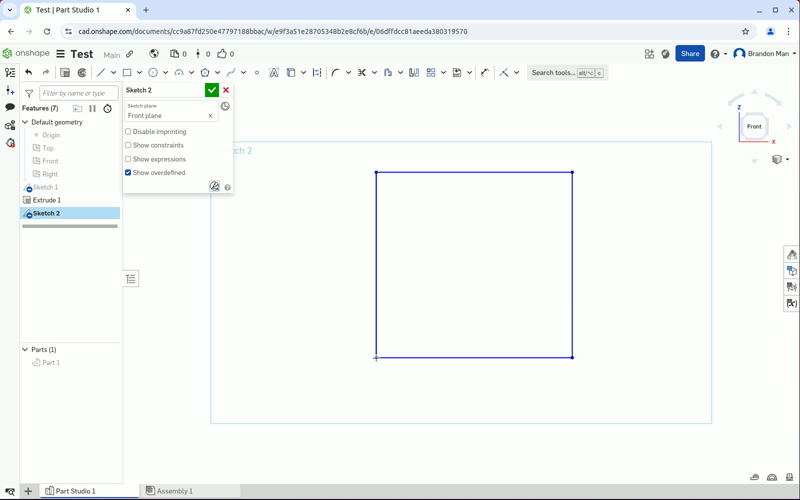
key_down(shift)
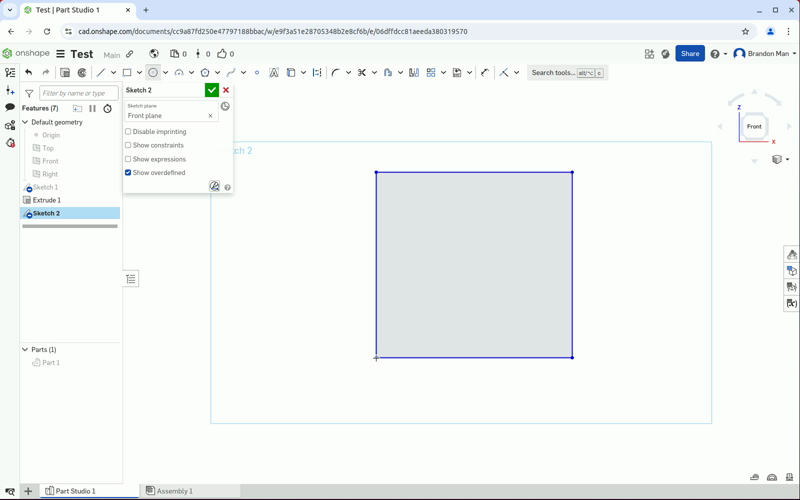
mouse_move(473, 273)
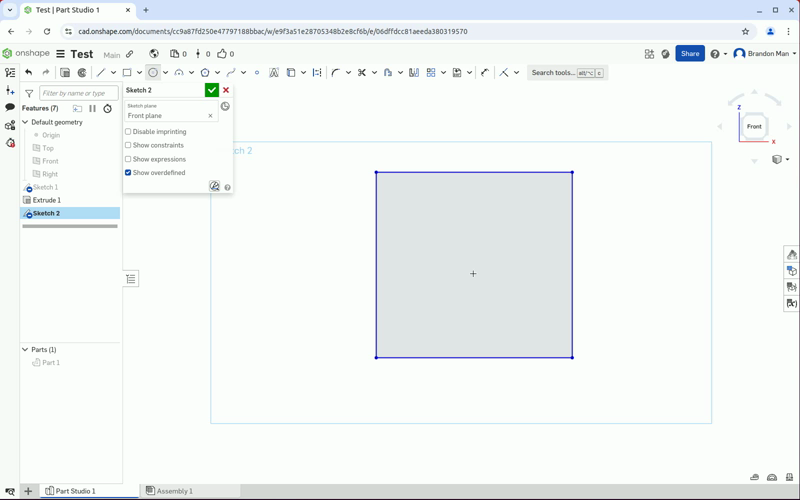
click(473, 273)
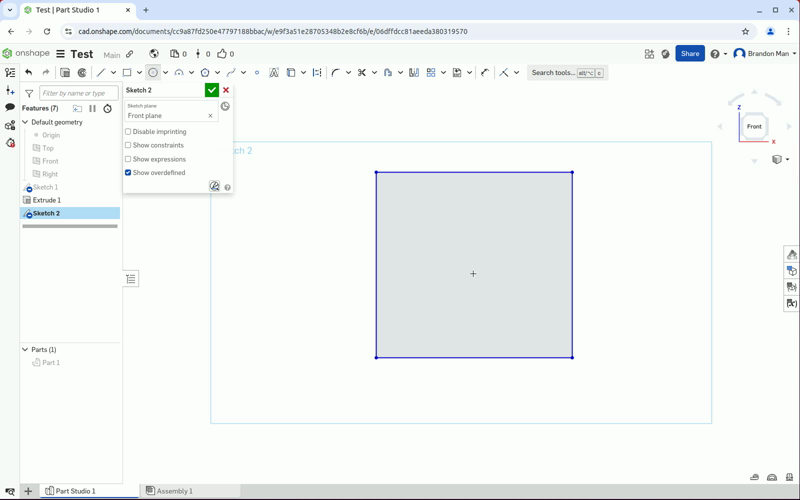
key_up(shift)
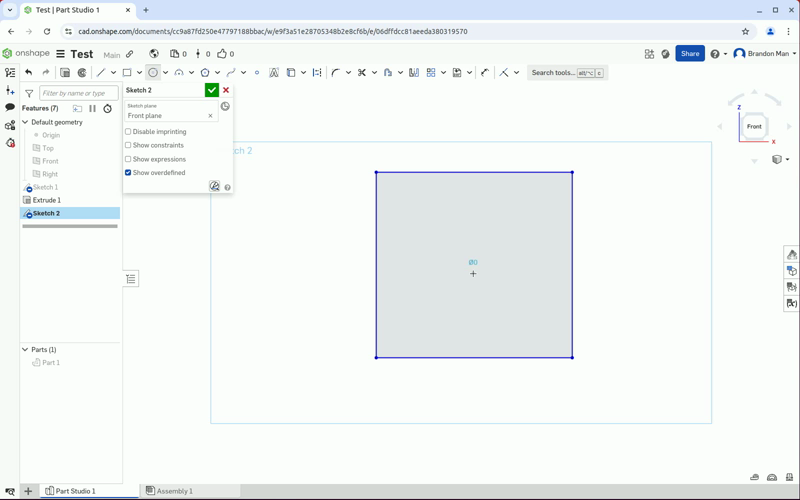
mouse_move(529, 273)
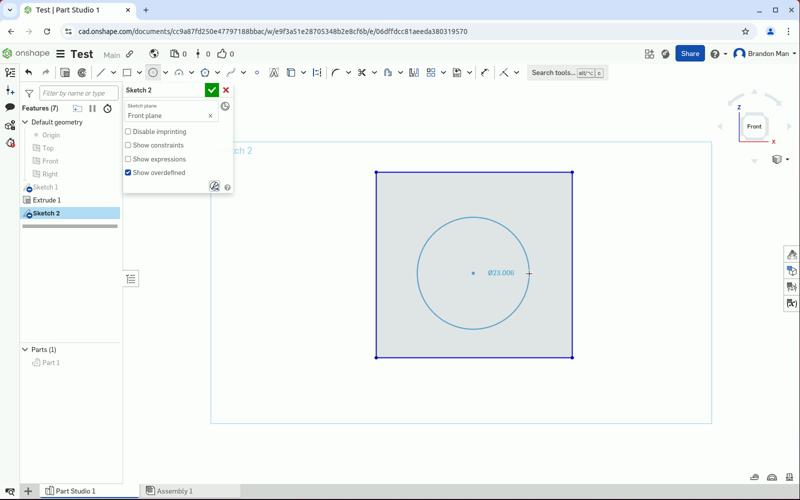
click(529, 273)
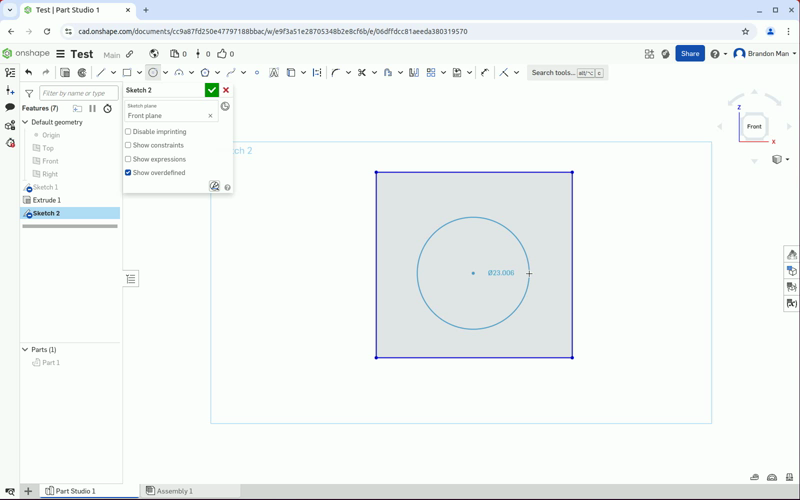
key(esc)
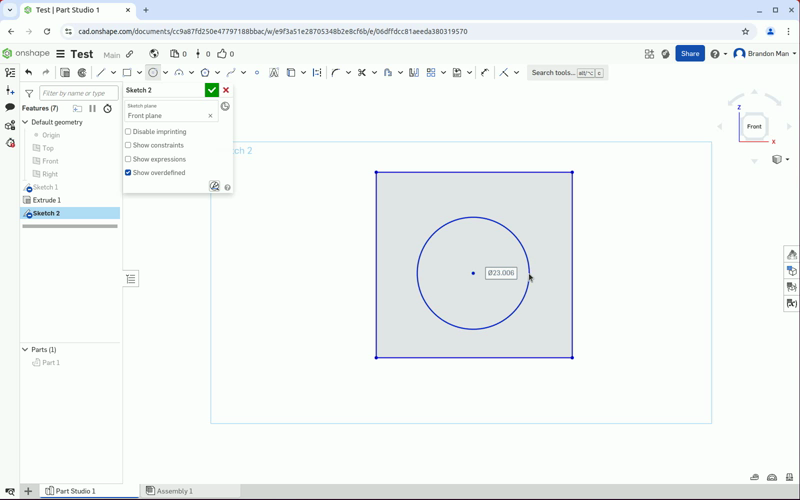
mouse_move(517, 336)
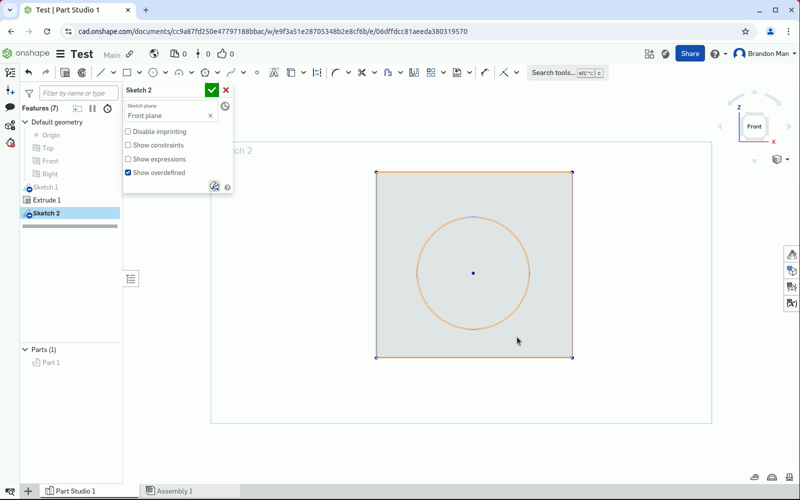
click(517, 336)
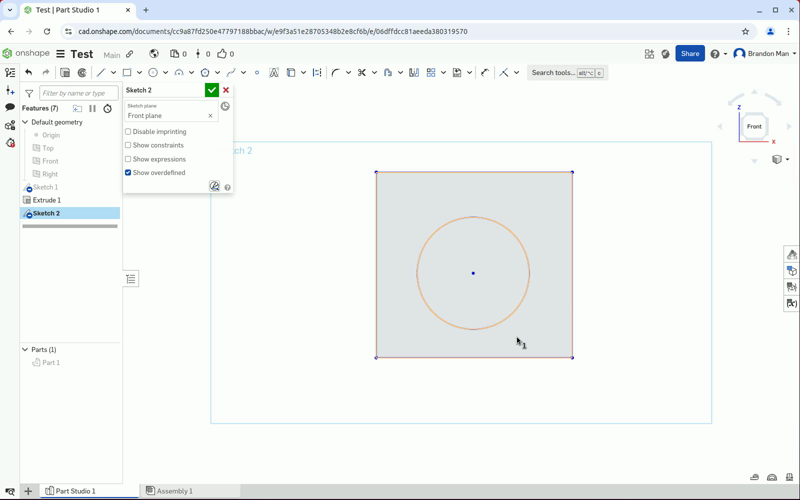
mouse_move(73, 352)
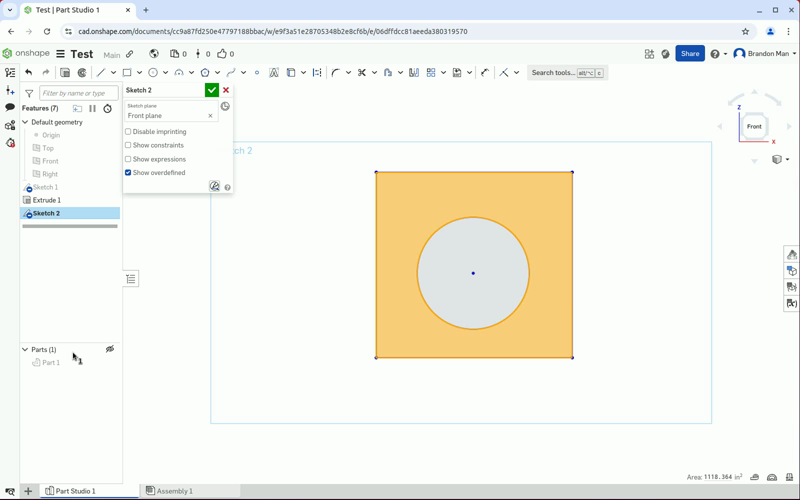
key(shift+y)
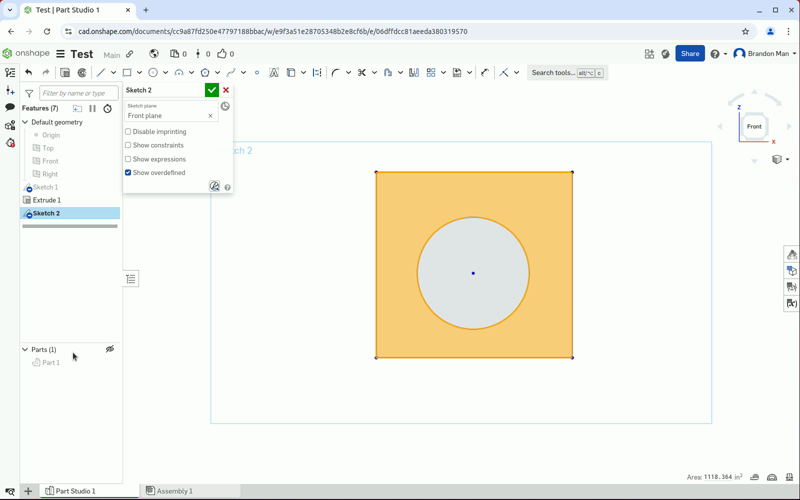
key(shift+e)
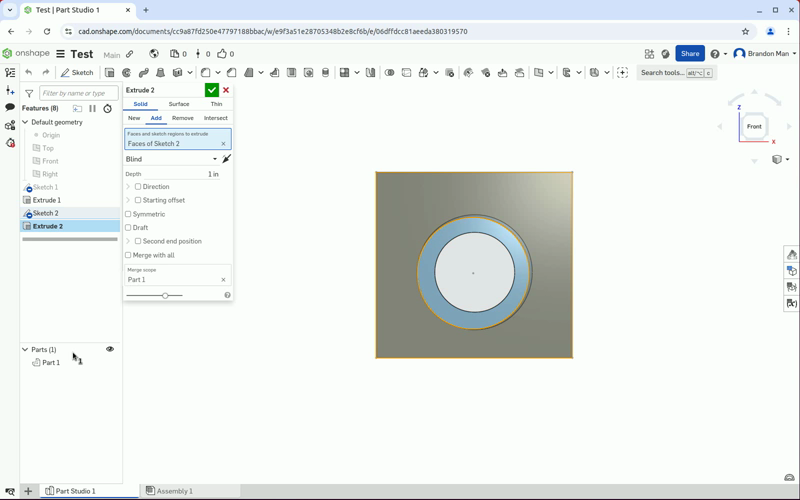
mouse_move(143, 106)
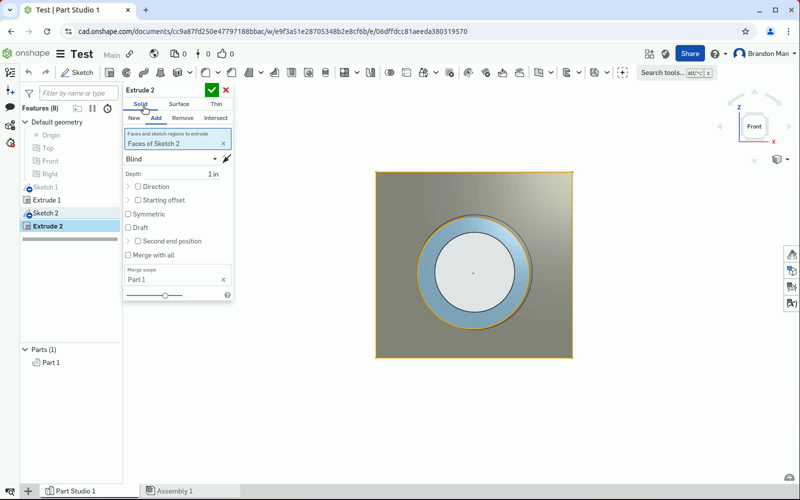
click(143, 106)
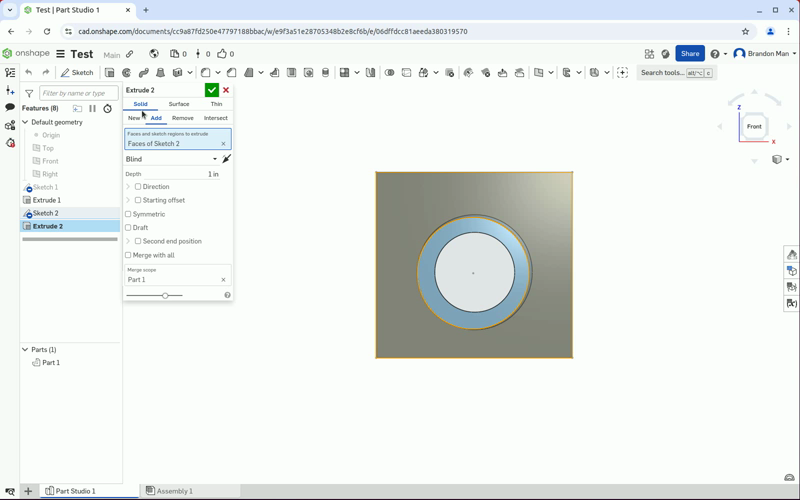
mouse_move(137, 120)
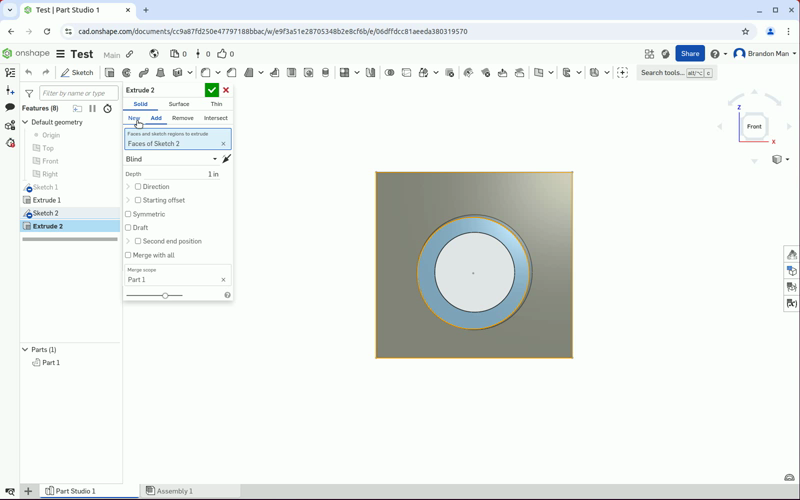
click(137, 120)
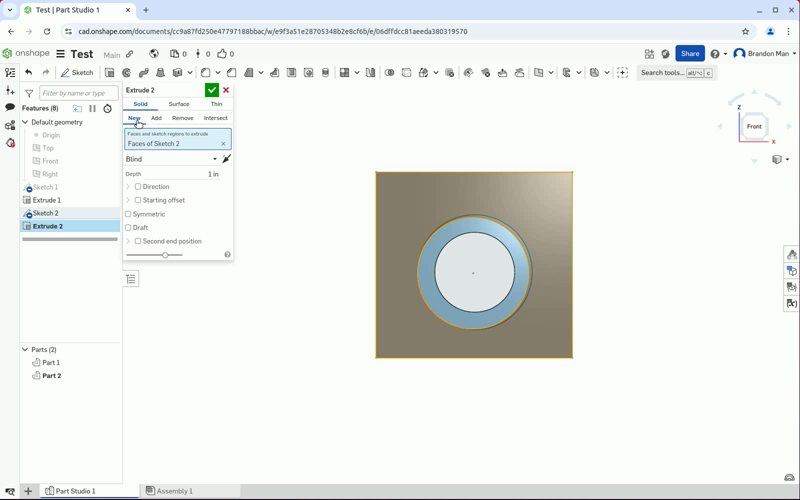
key(tab, 4)
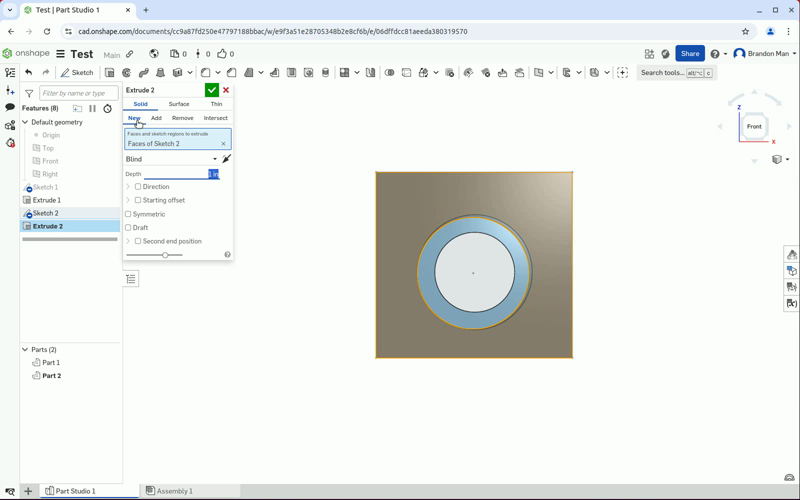
text(7.462)
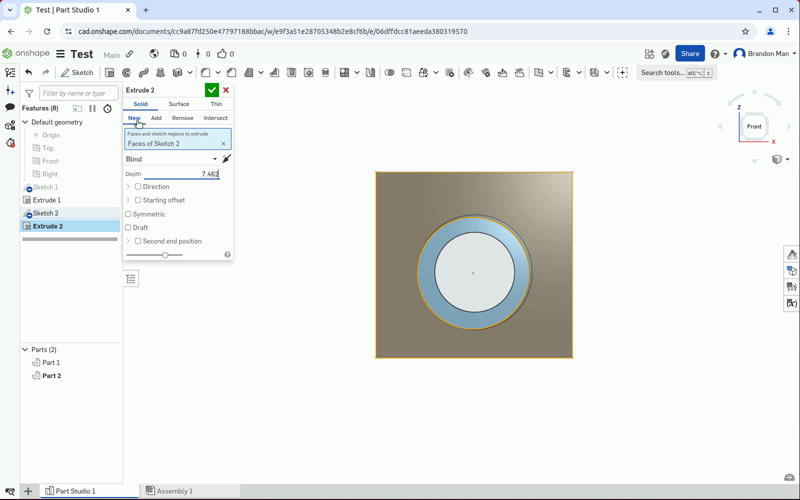
key(enter)
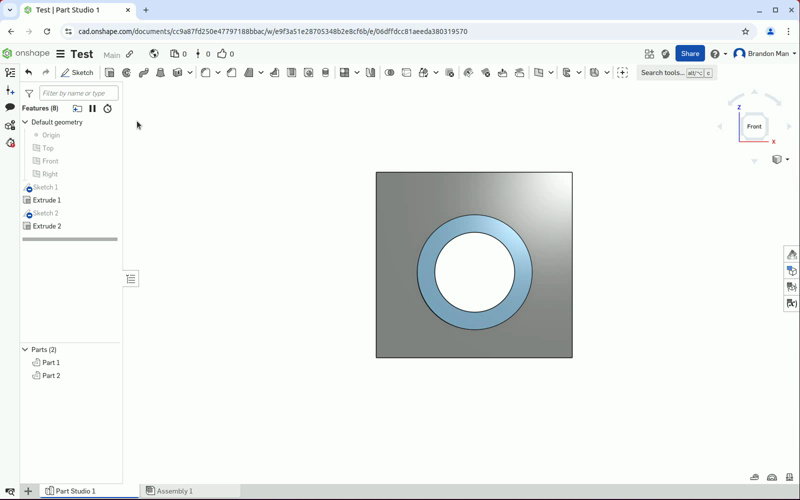
key(shift+h)
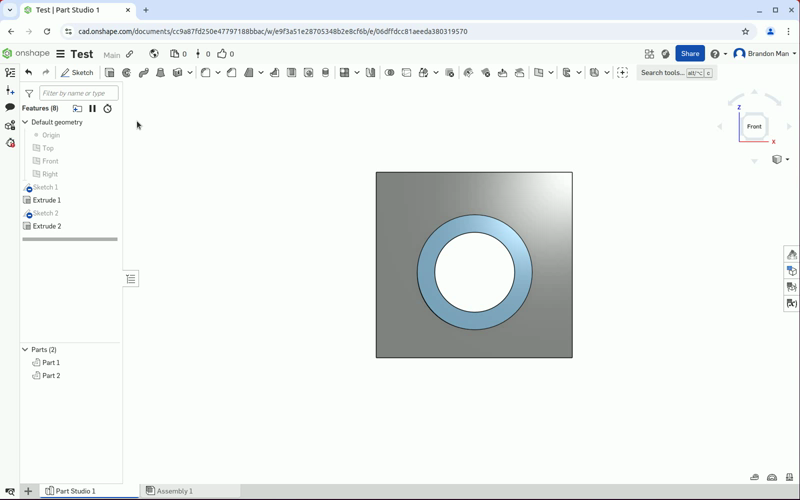
key(shift+h)
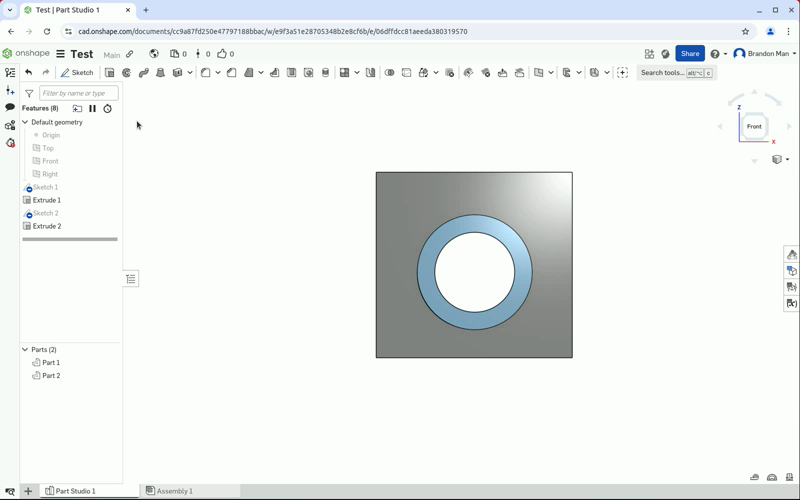
key(shift+7)
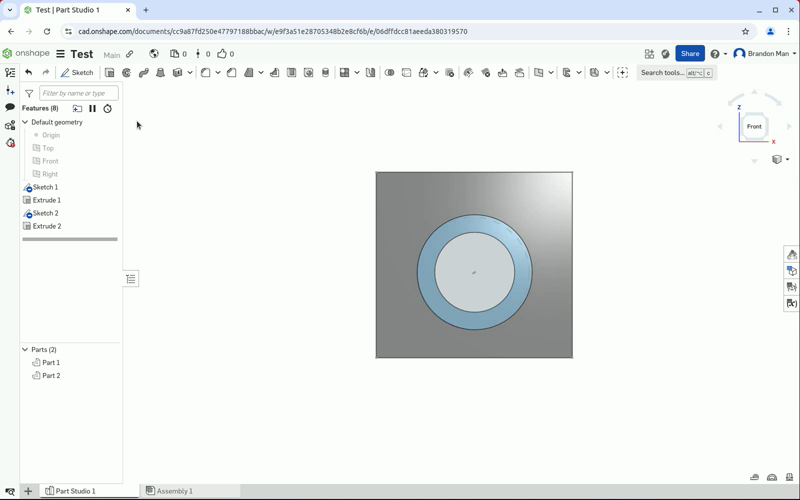
key(left, 2)
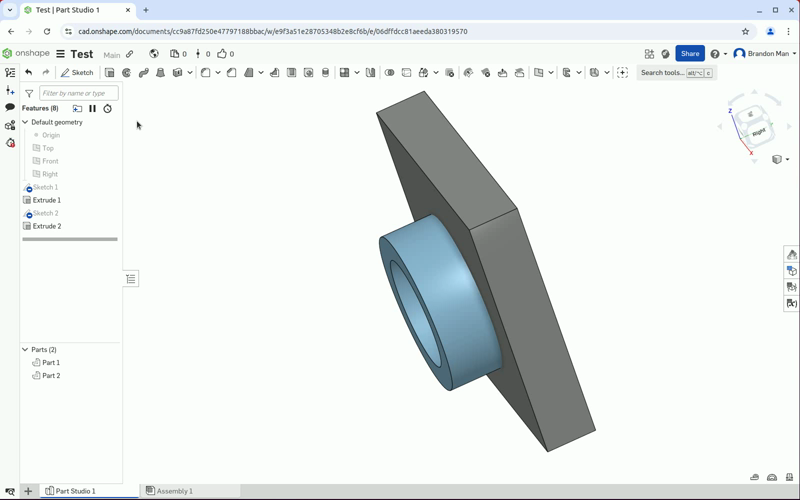
key(down, 2)
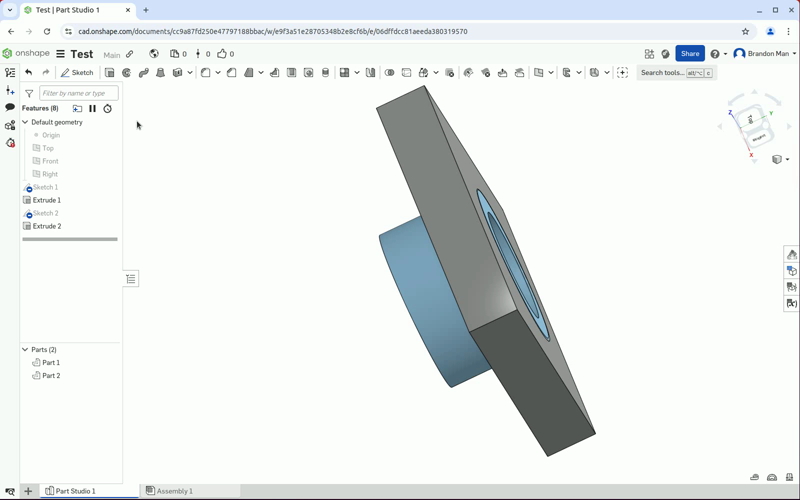
key(up, 2)
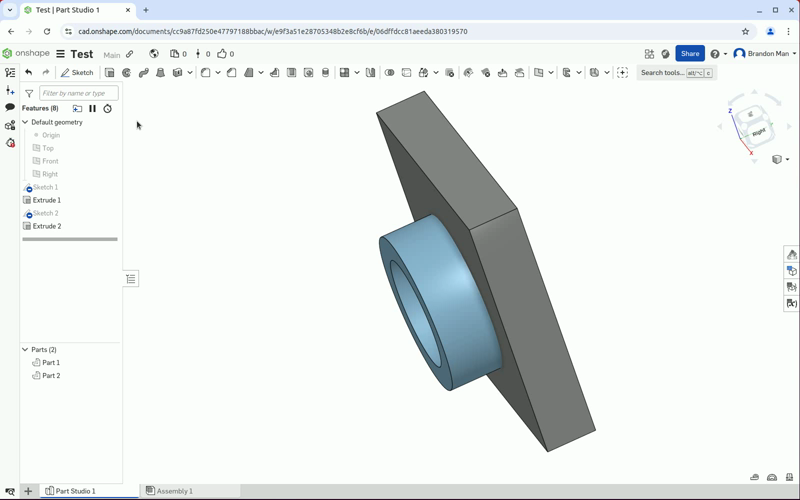
key(right, 2)
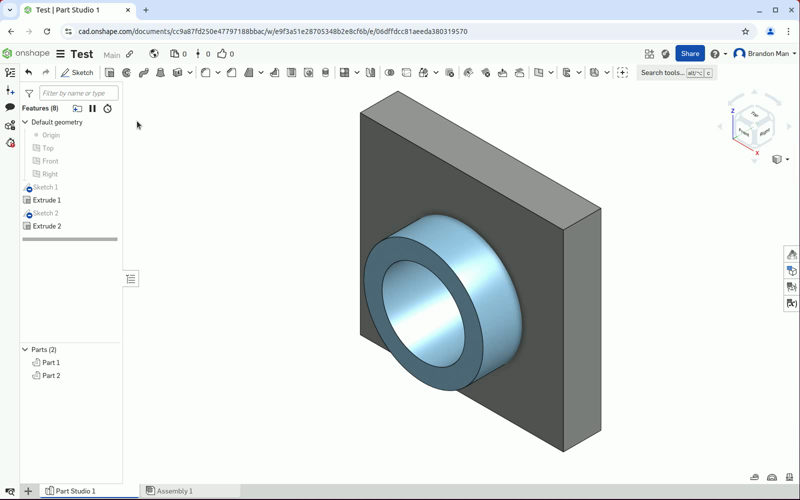
mouse_move(73, 189)
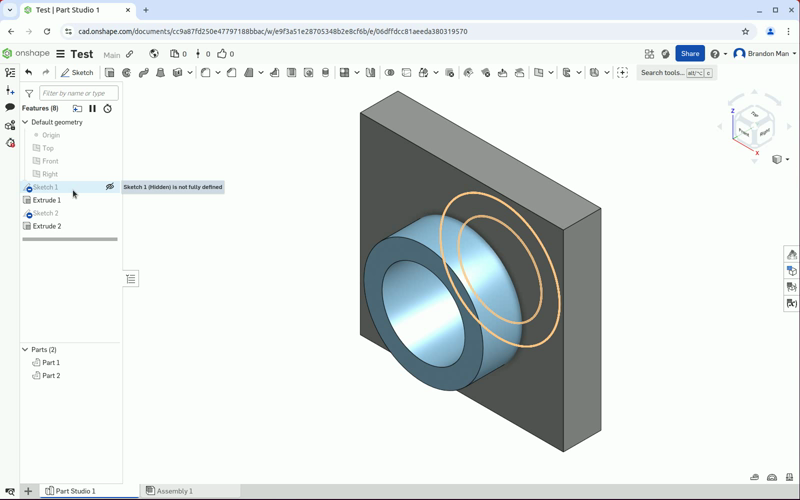
click(73, 189)